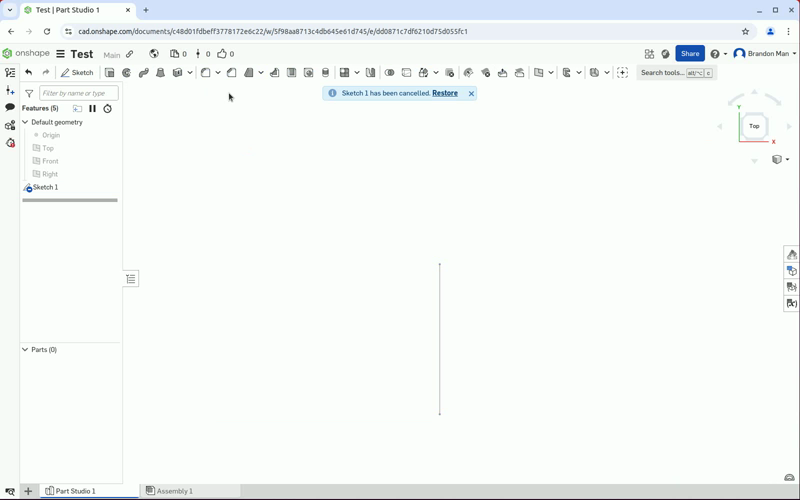
key(shift+h)
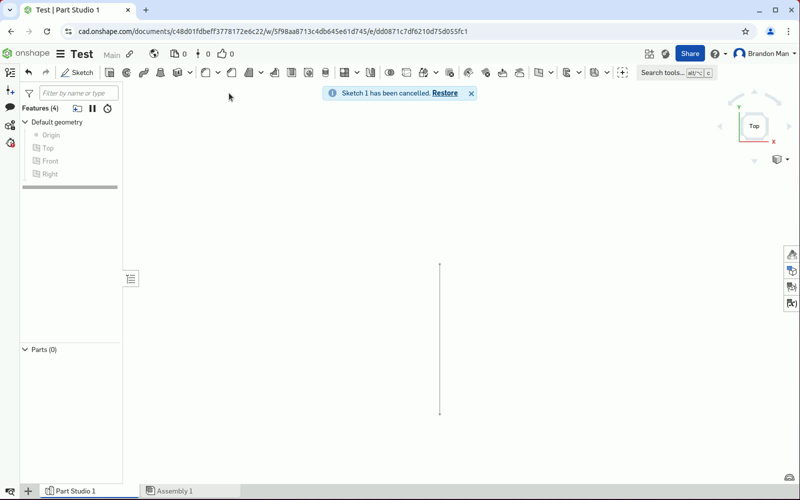
key(shift+s)
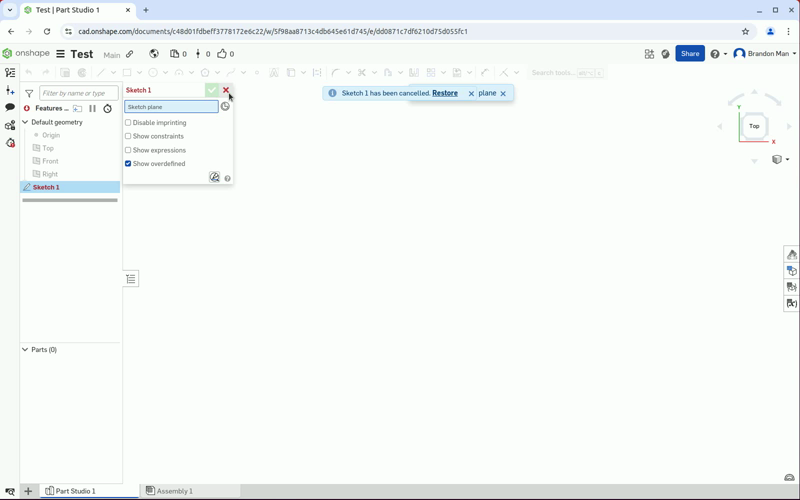
mouse_move(73, 150)
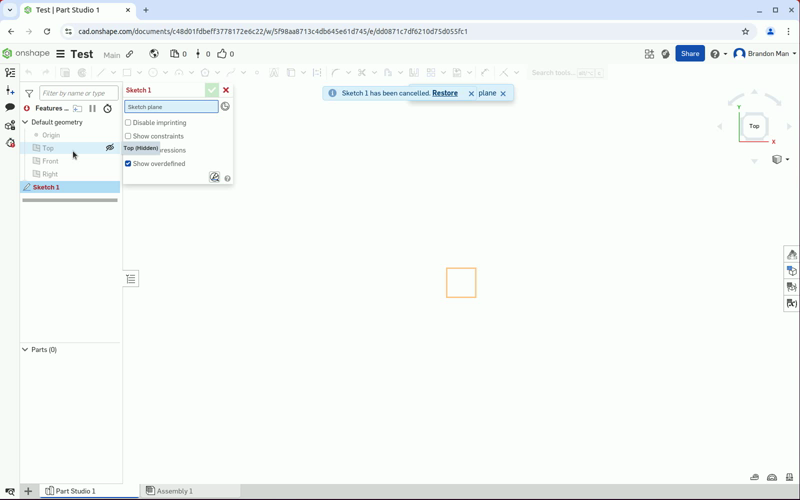
click(73, 150)
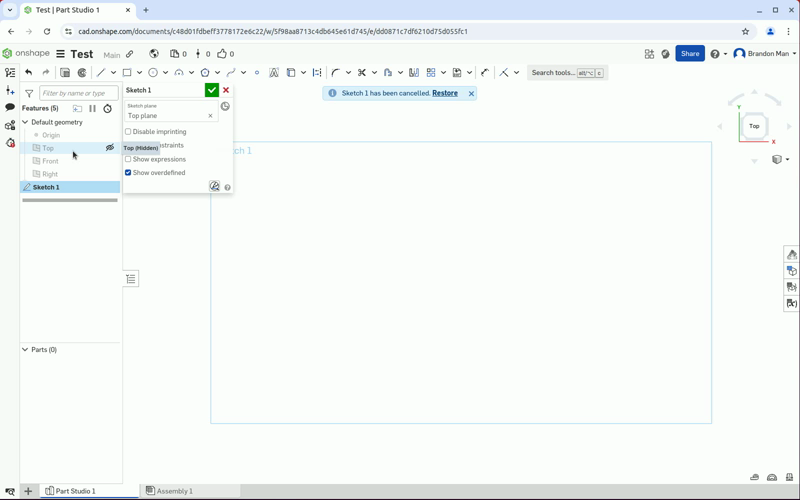
mouse_move(73, 352)
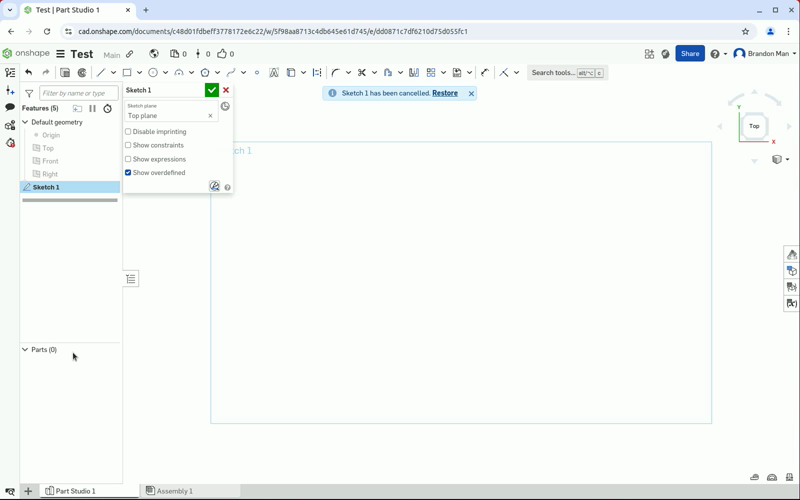
key(y)
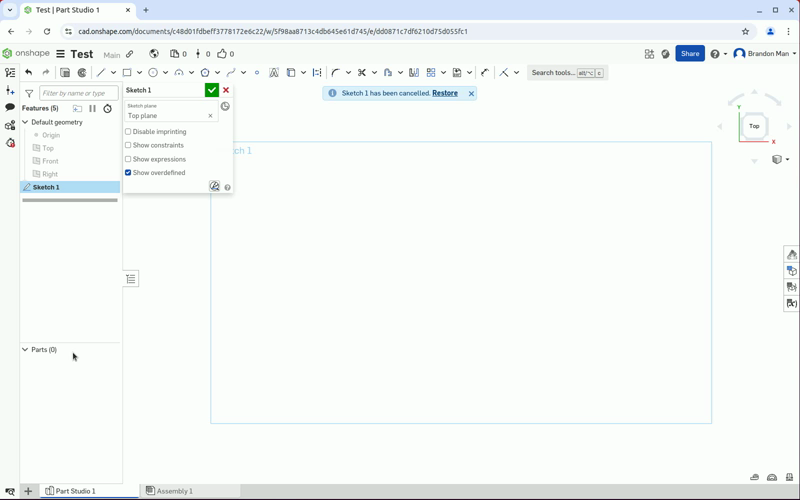
key(c)
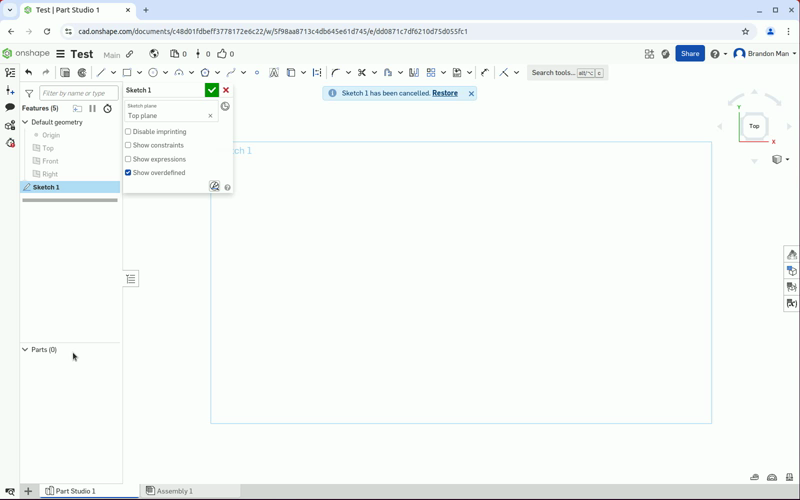
key_down(shift)
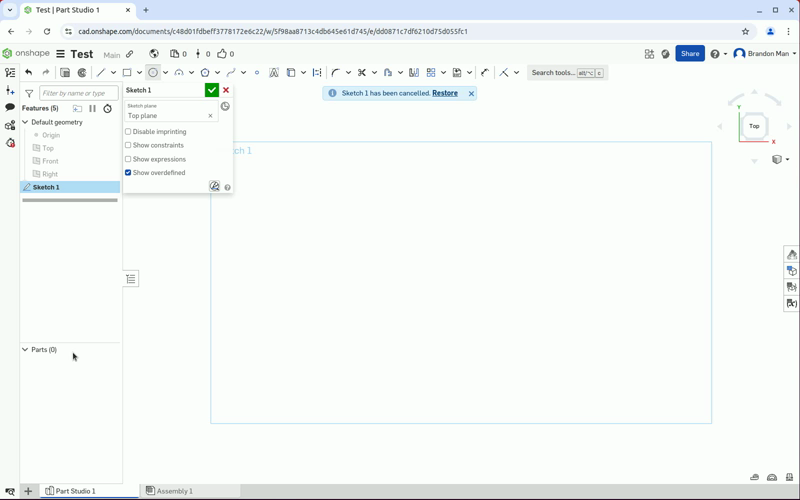
mouse_move(460, 282)
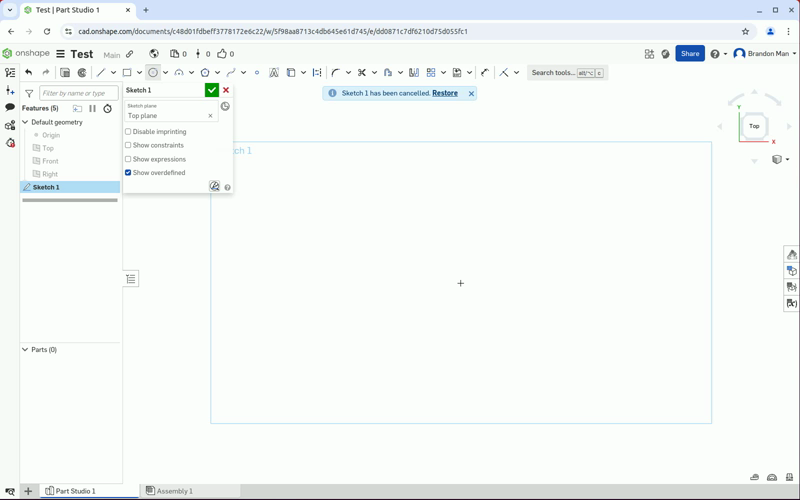
click(460, 282)
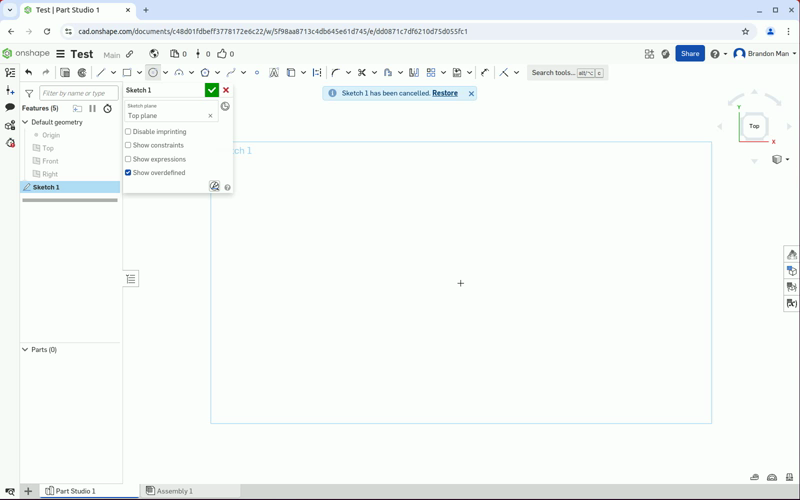
key_up(shift)
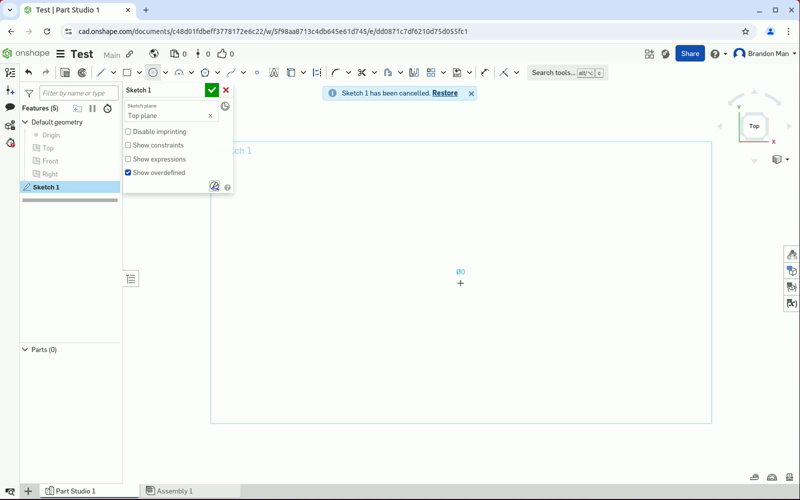
mouse_move(559, 282)
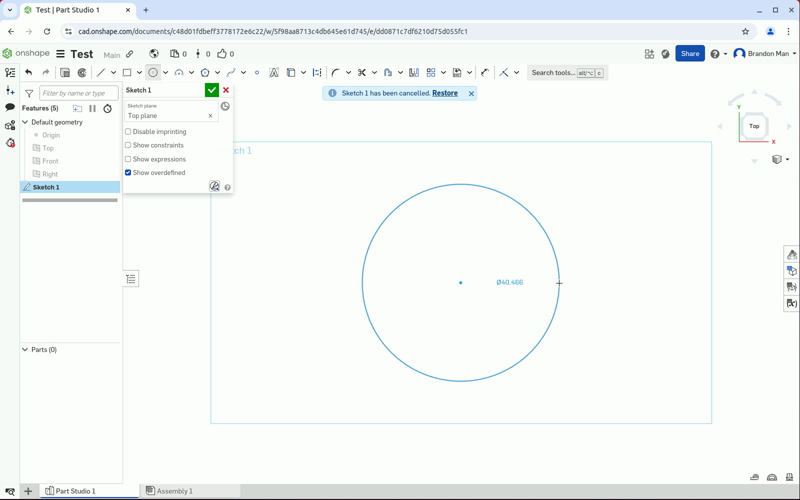
click(559, 282)
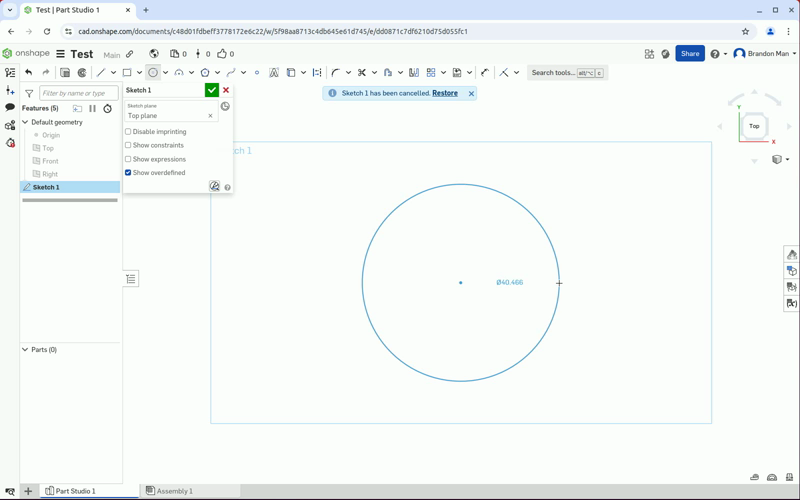
key(esc)
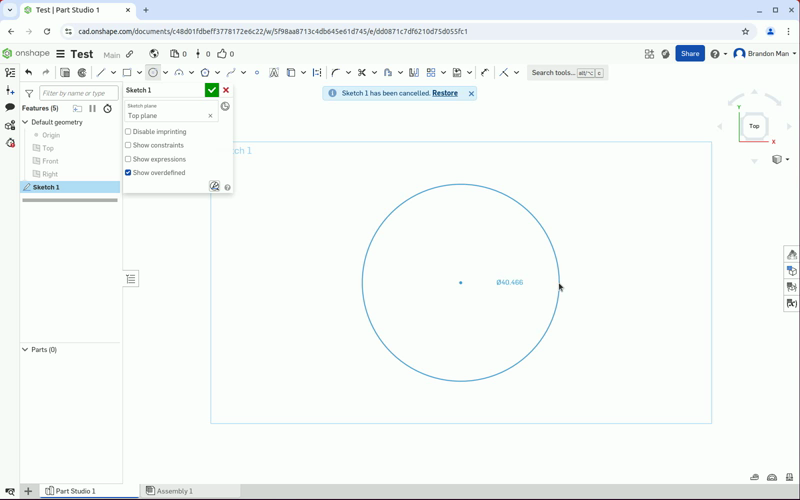
key(c)
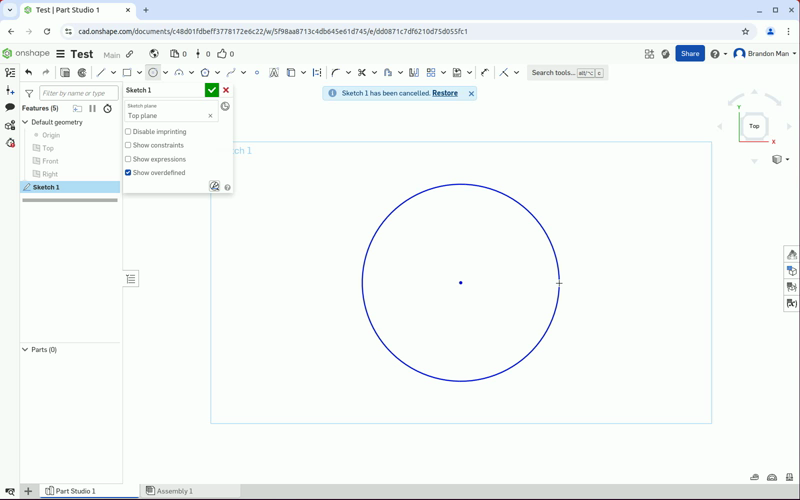
key_down(shift)
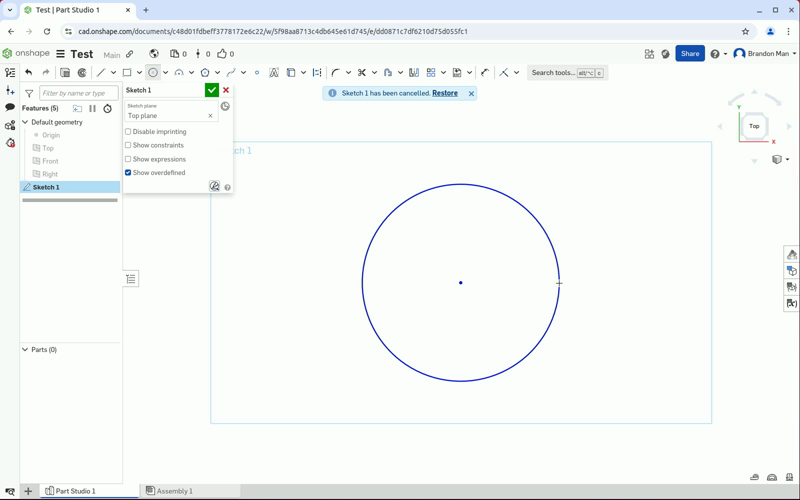
mouse_move(460, 282)
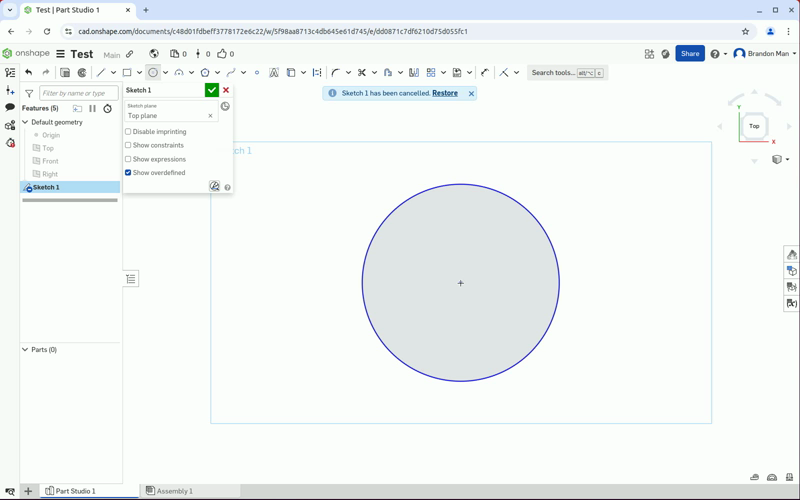
click(460, 282)
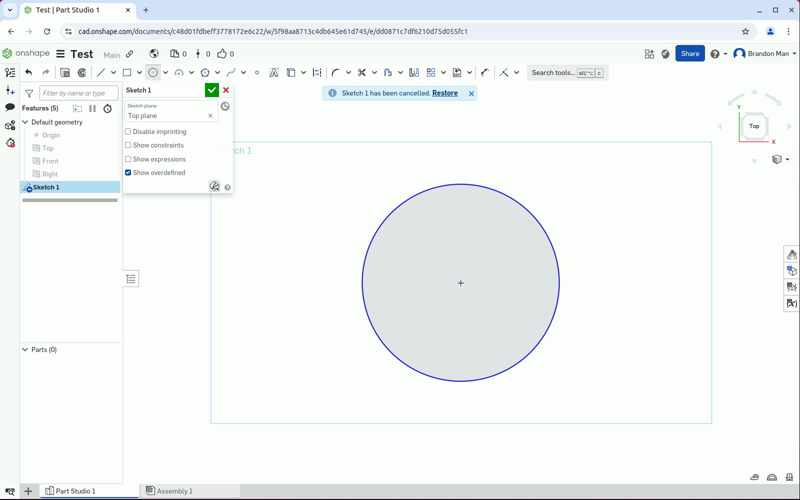
key_up(shift)
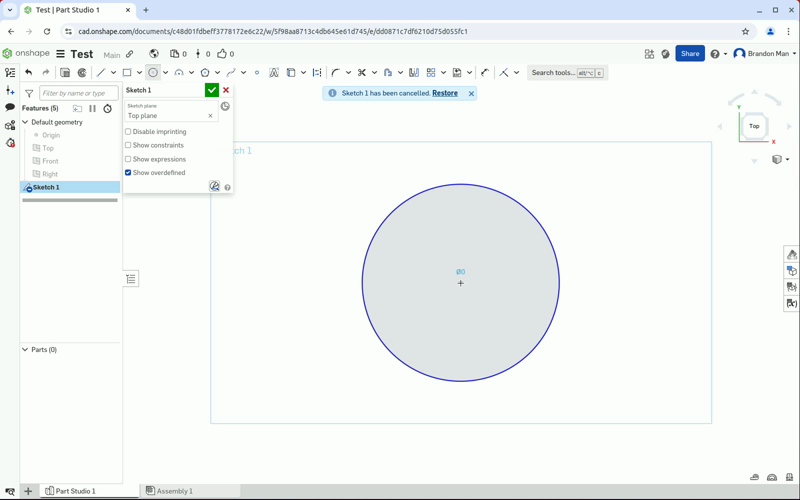
mouse_move(518, 282)
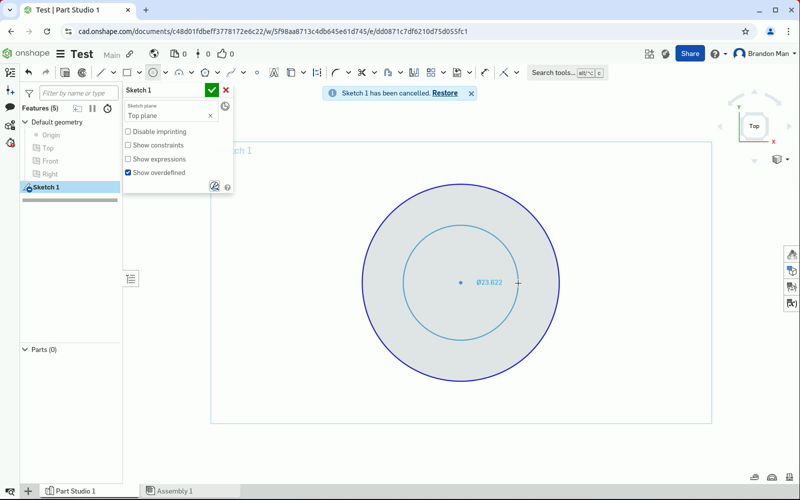
click(518, 282)
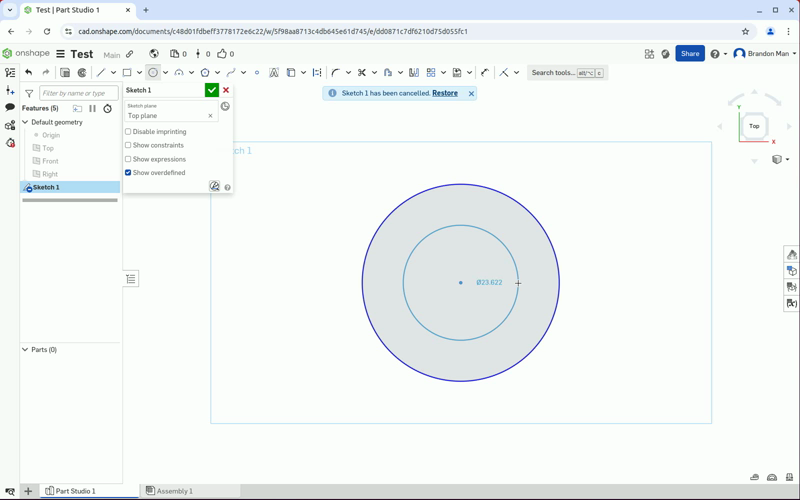
key(esc)
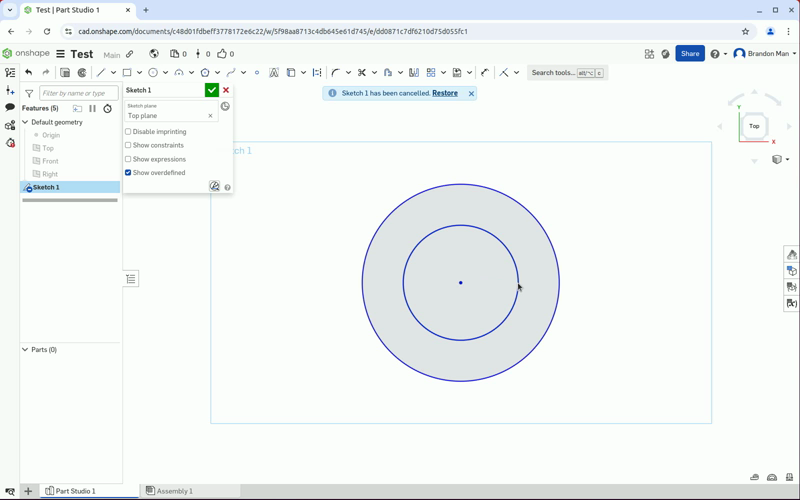
mouse_move(409, 331)
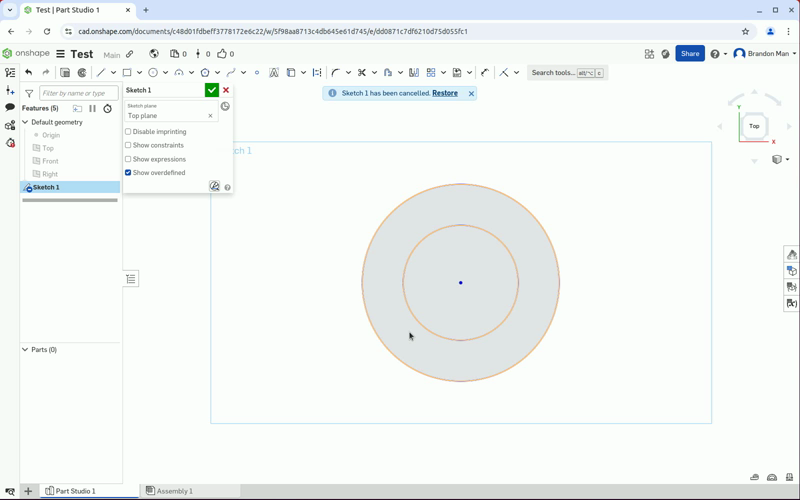
click(409, 331)
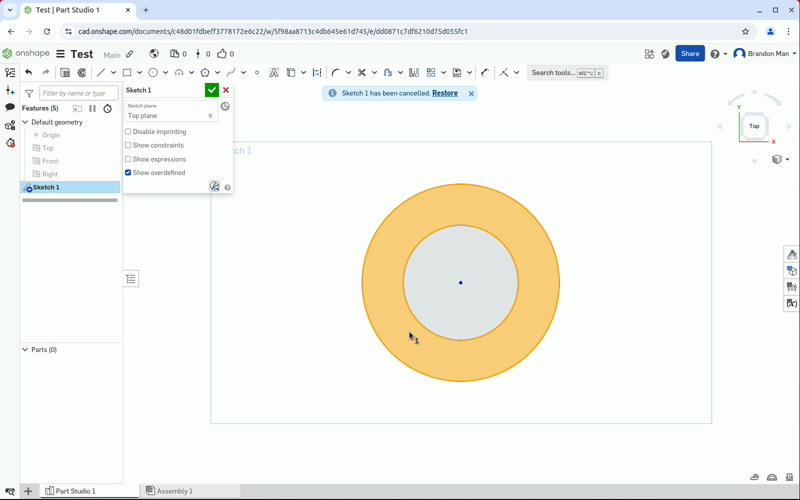
mouse_move(73, 352)
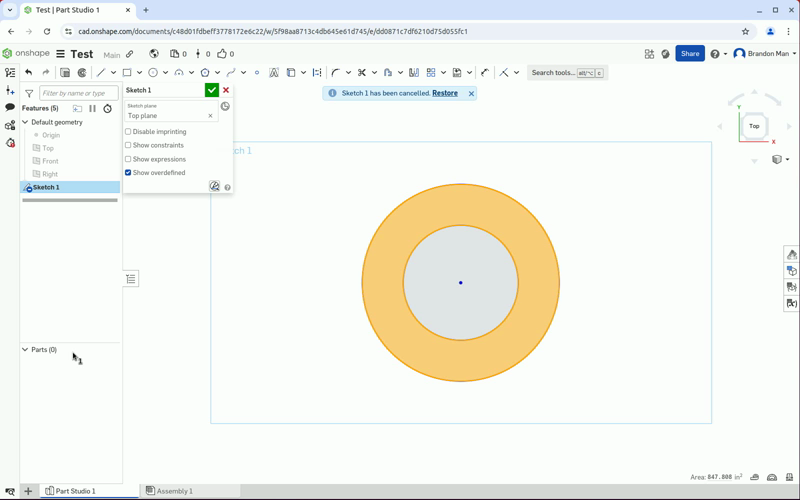
key(shift+y)
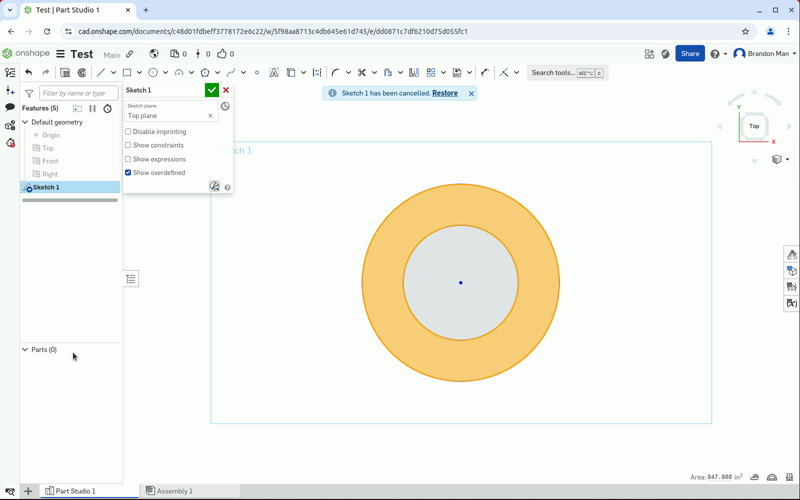
key(shift+e)
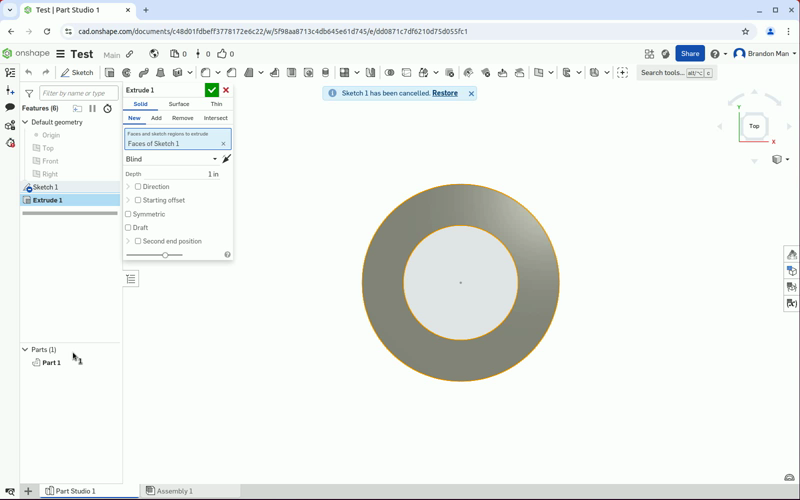
mouse_move(143, 106)
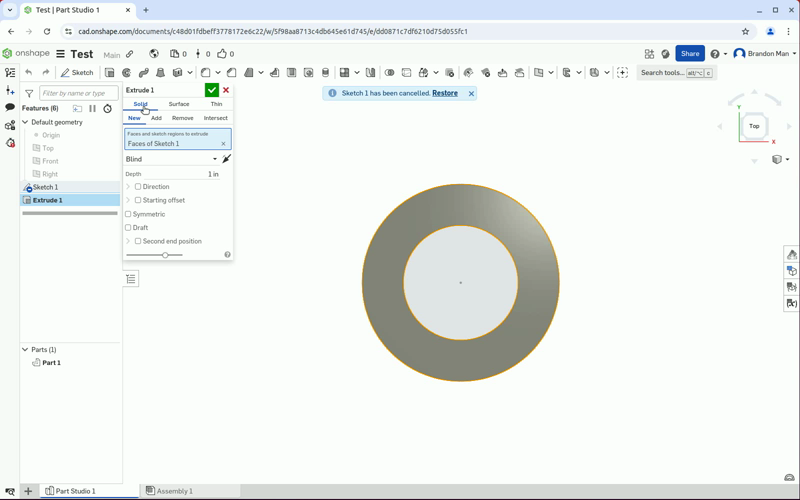
click(143, 106)
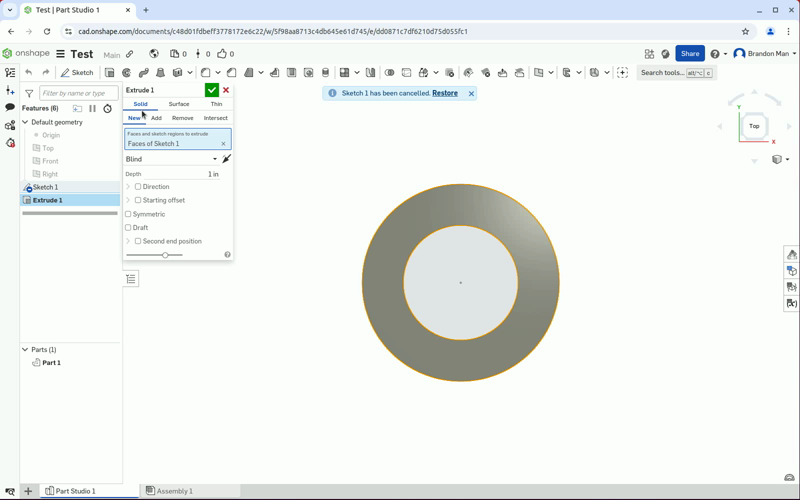
mouse_move(137, 120)
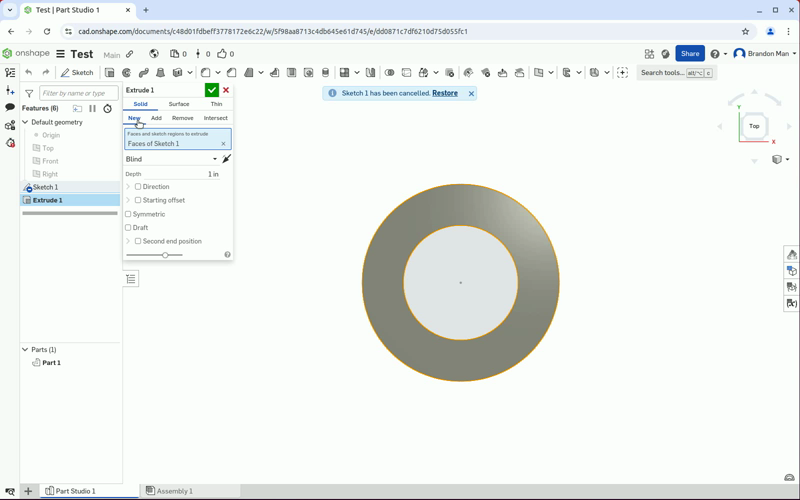
click(137, 120)
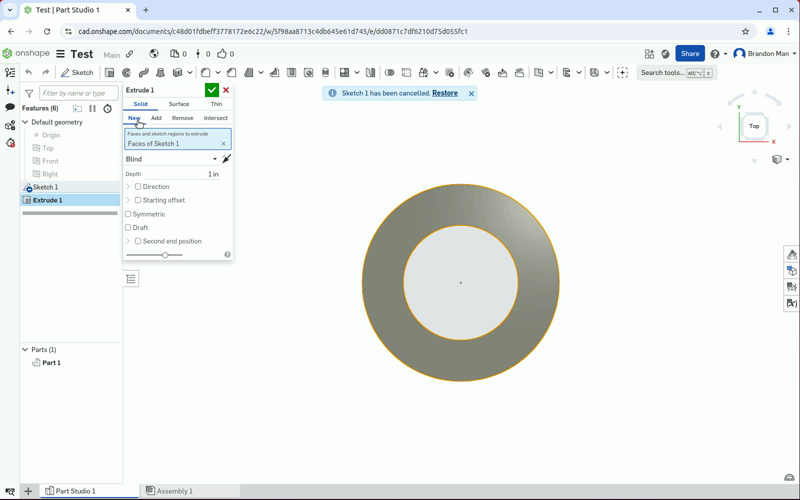
key(tab, 4)
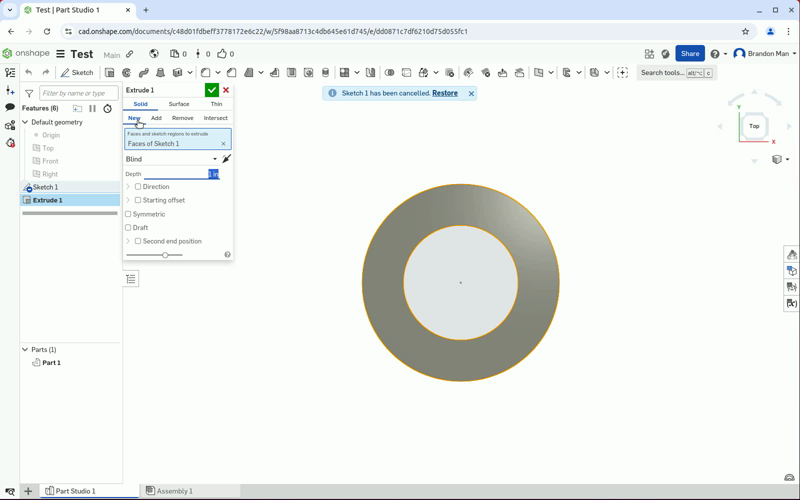
text(3.611)
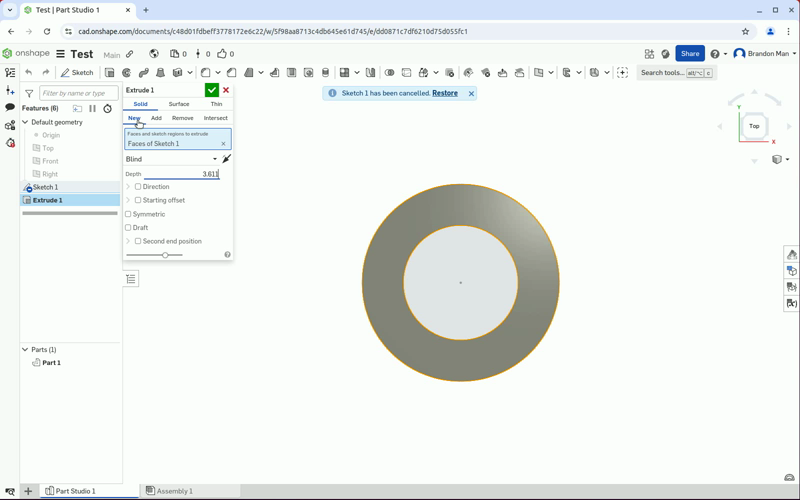
key(enter)
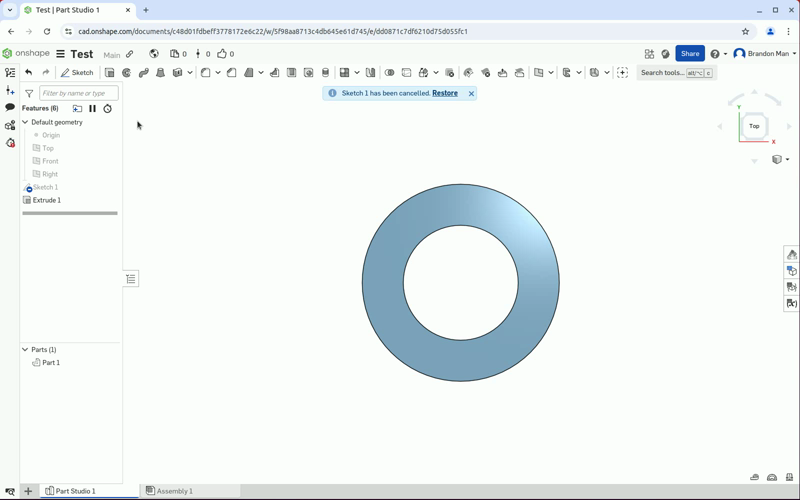
key(shift+h)
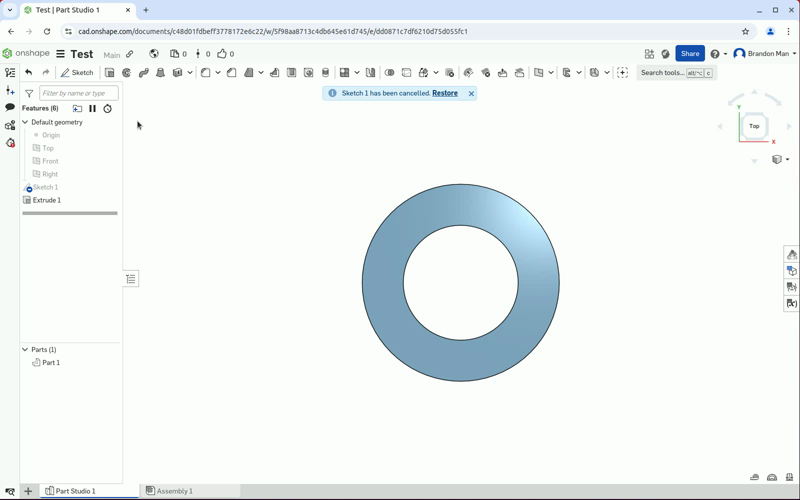
key(shift+h)
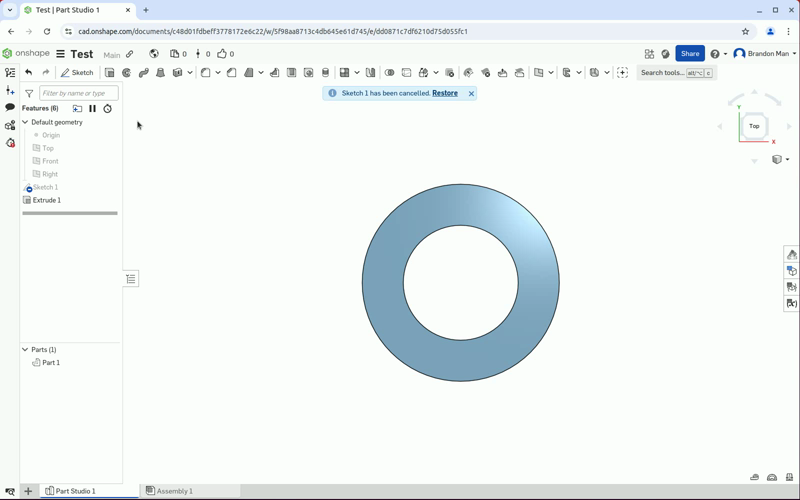
mouse_move(73, 189)
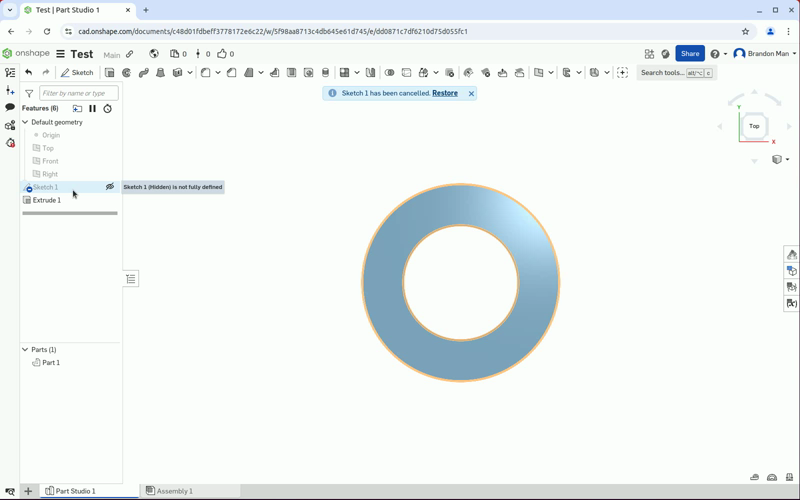
click(73, 189)
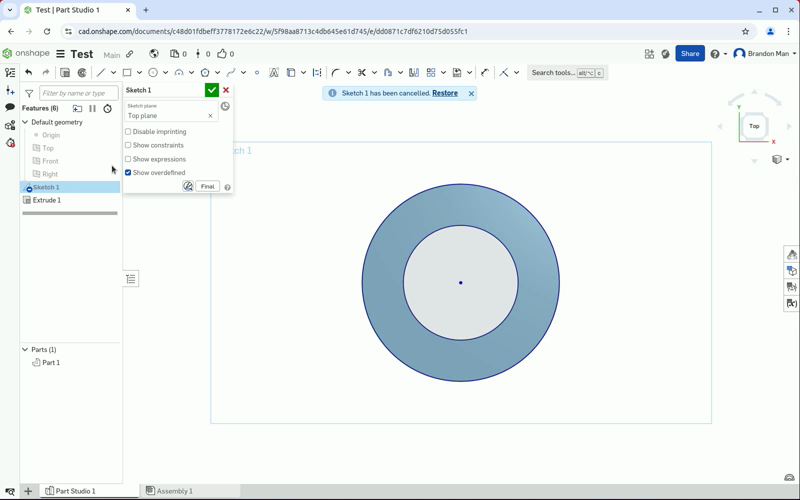
mouse_move(229, 92)
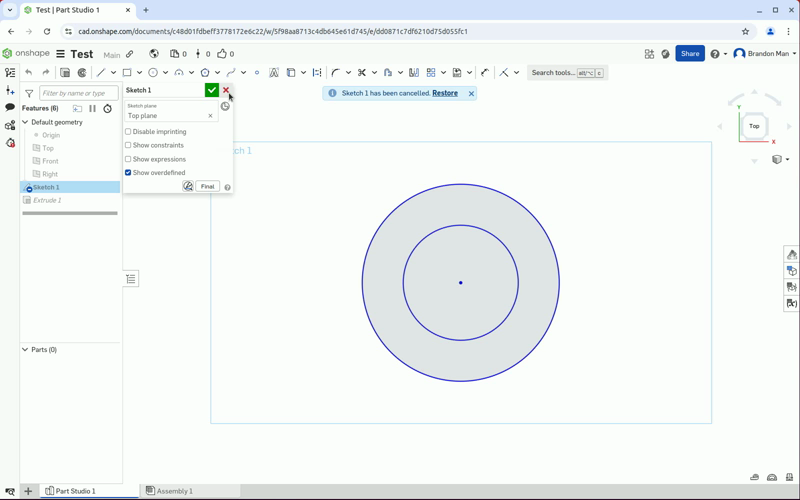
click(229, 92)
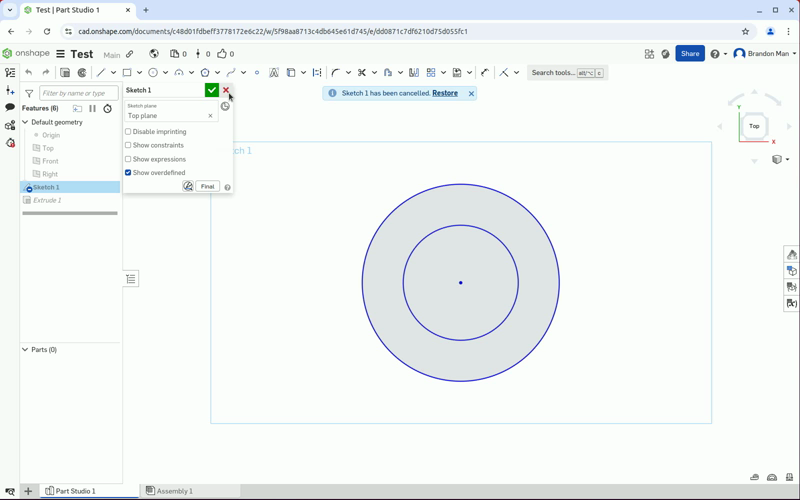
key(shift+s)
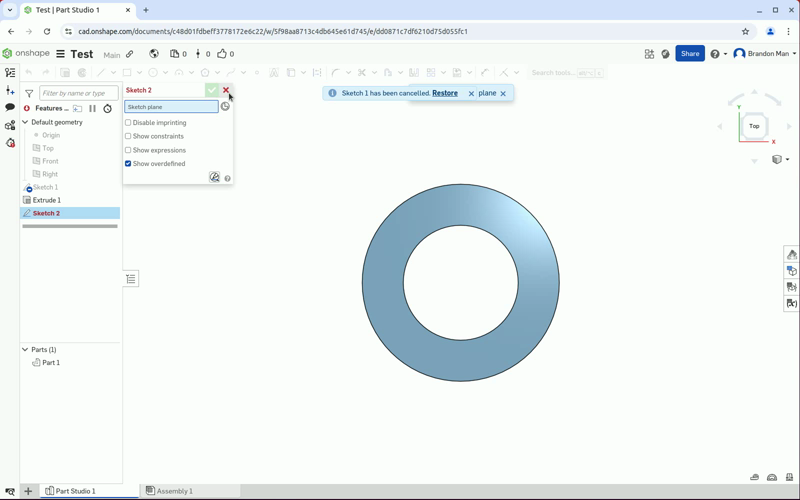
mouse_move(73, 150)
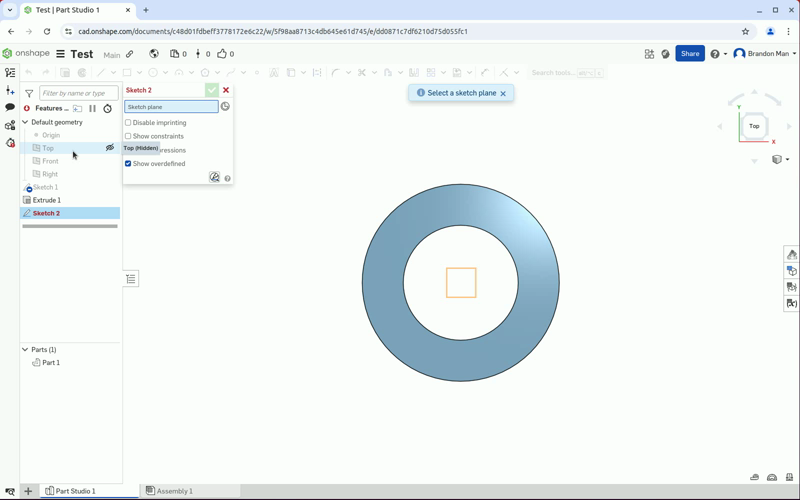
click(73, 150)
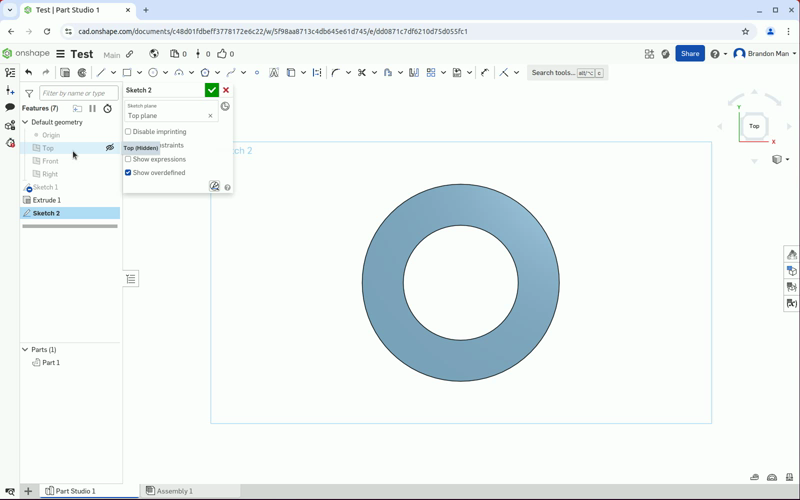
mouse_move(73, 352)
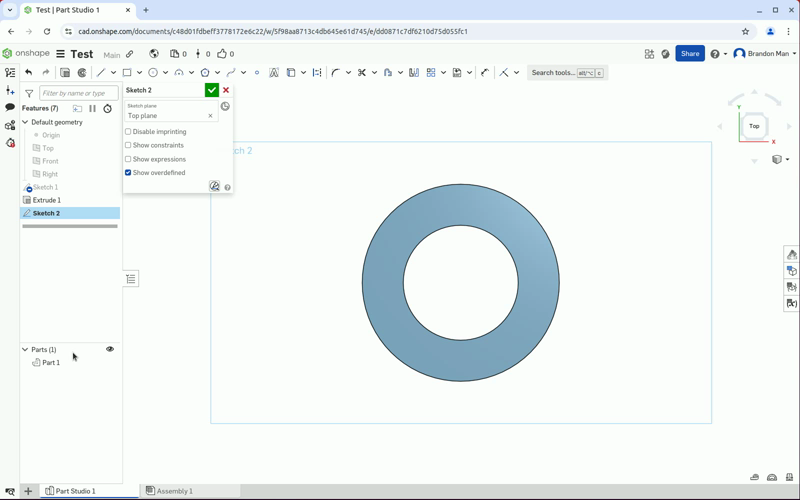
key(y)
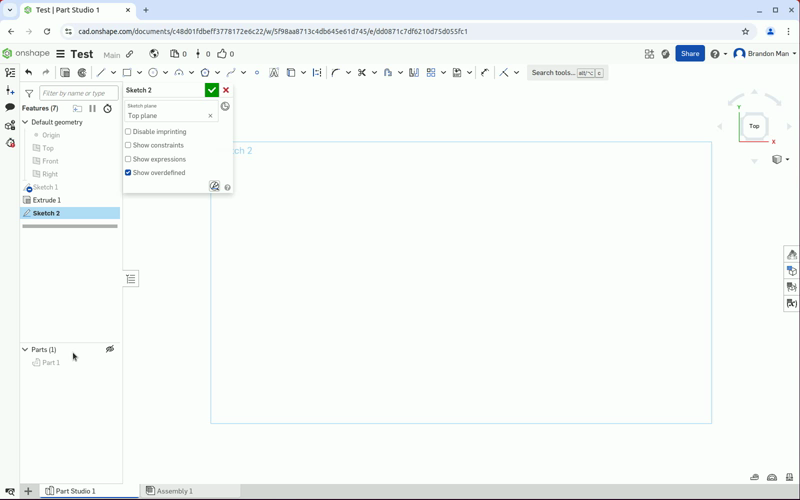
key(c)
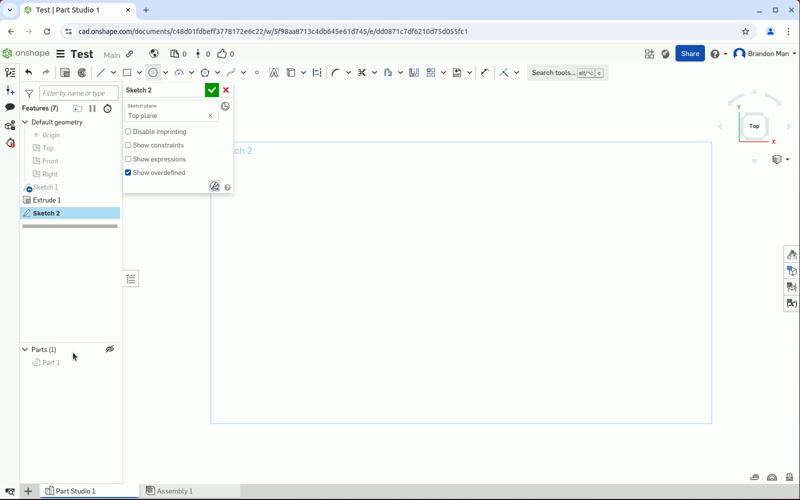
key_down(shift)
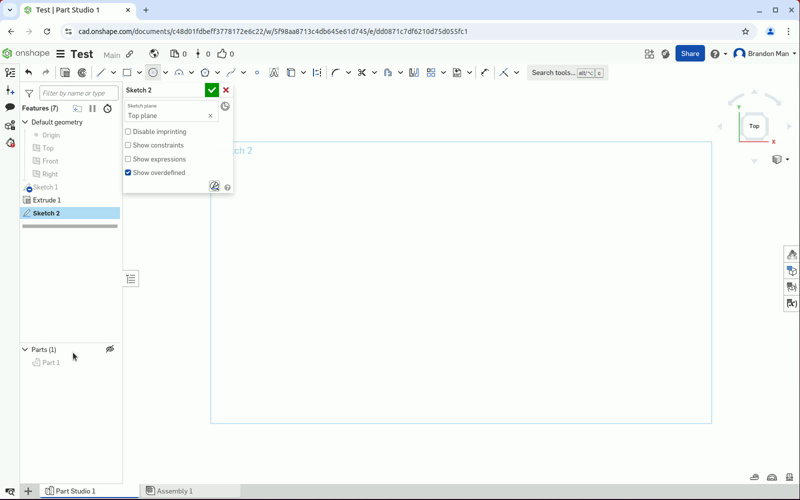
mouse_move(461, 282)
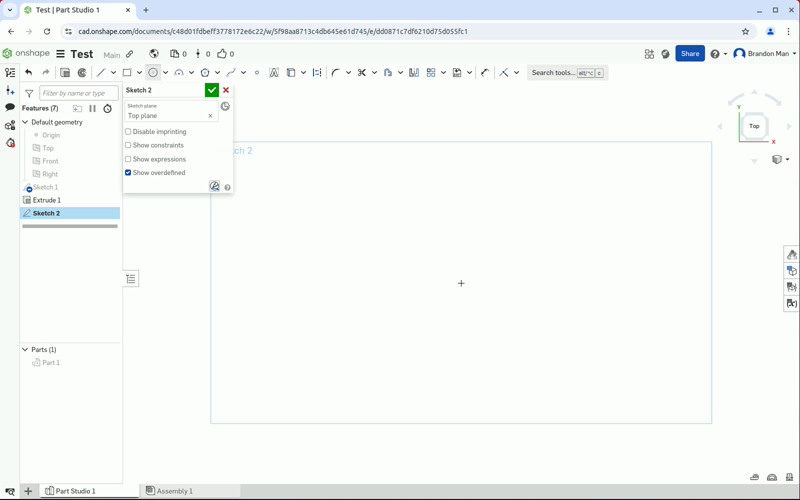
click(461, 282)
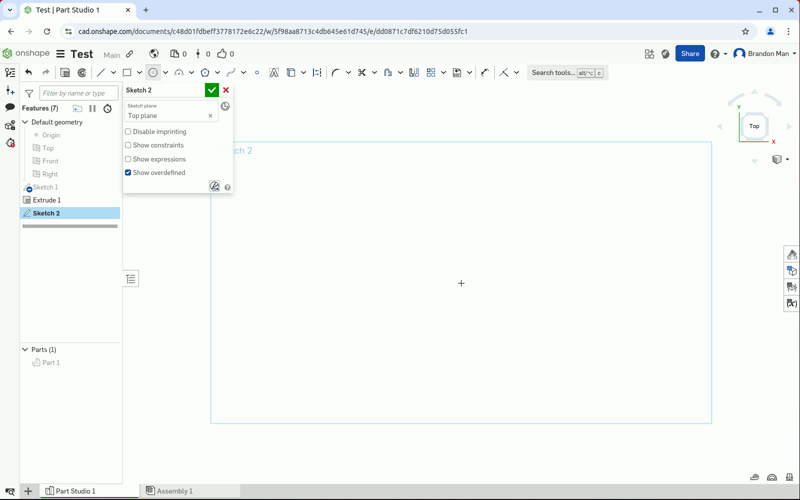
key_up(shift)
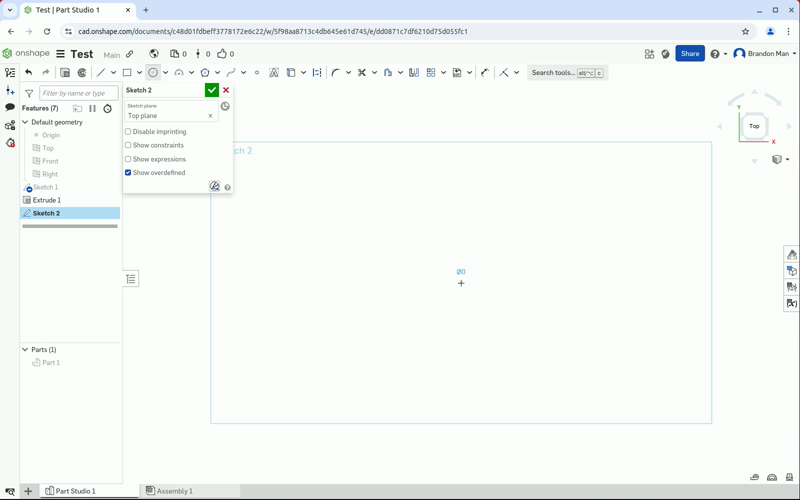
mouse_move(574, 282)
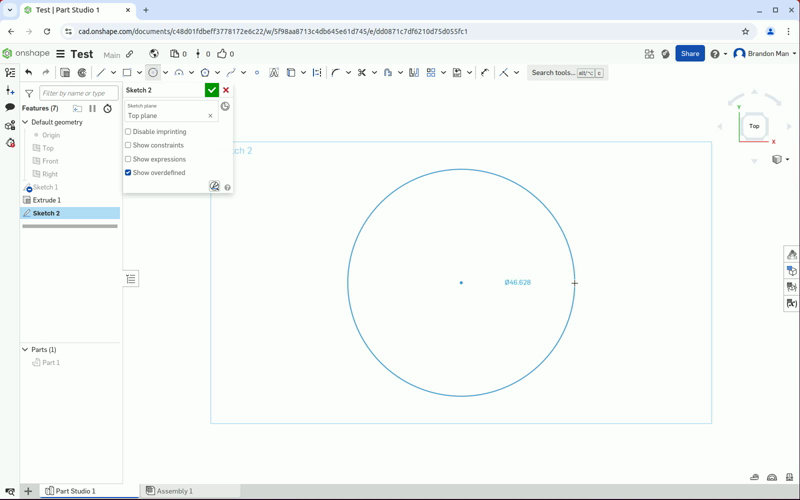
click(574, 282)
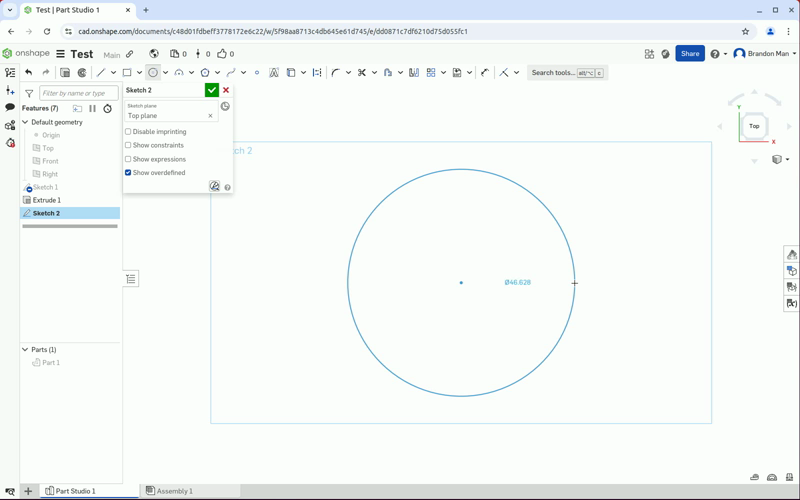
key(esc)
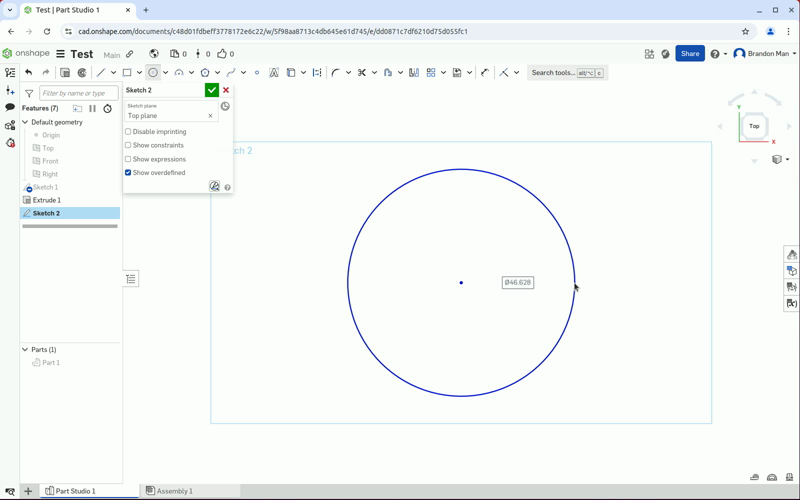
key(c)
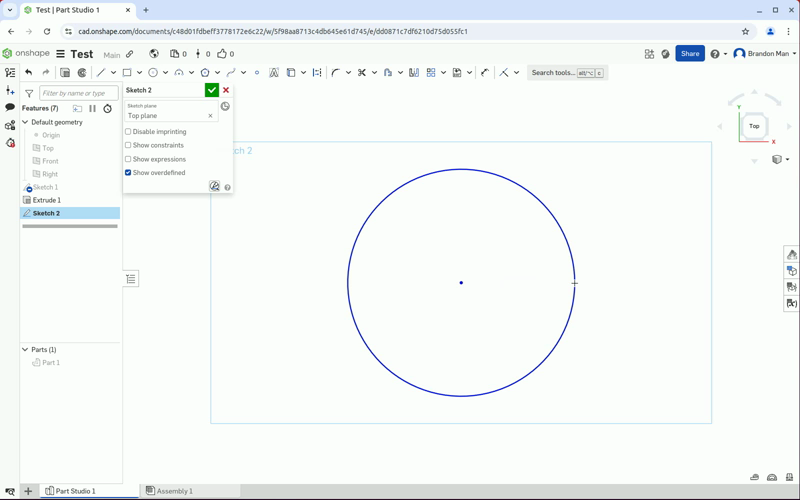
key_down(shift)
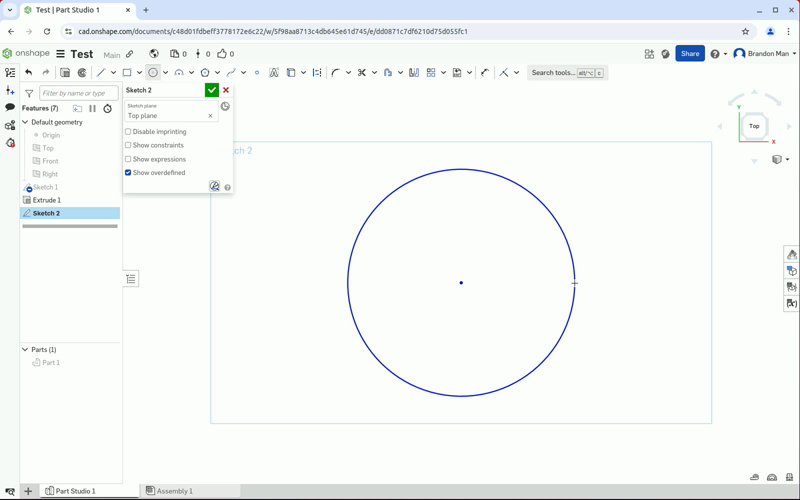
mouse_move(461, 282)
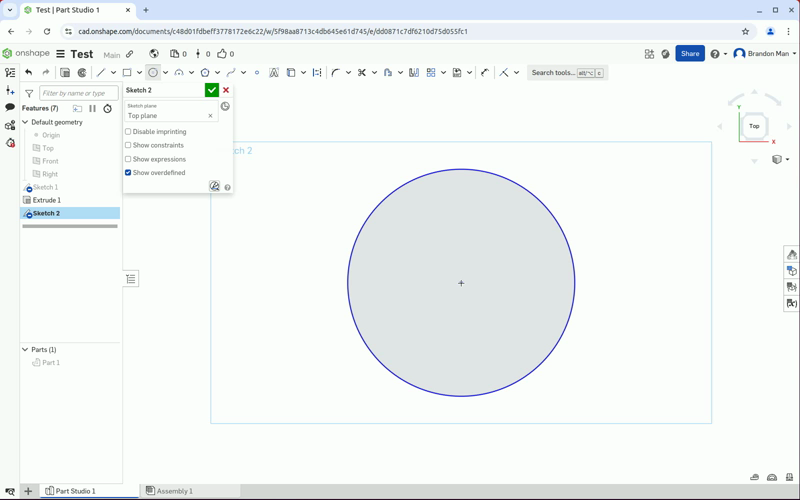
click(461, 282)
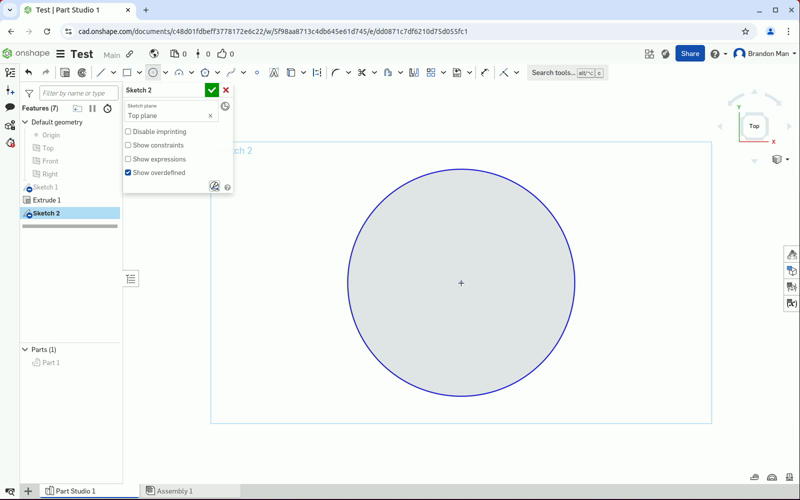
key_up(shift)
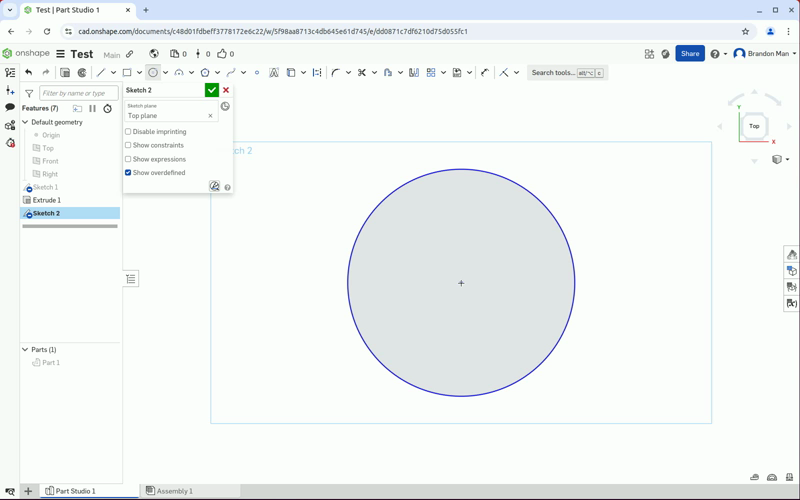
mouse_move(558, 282)
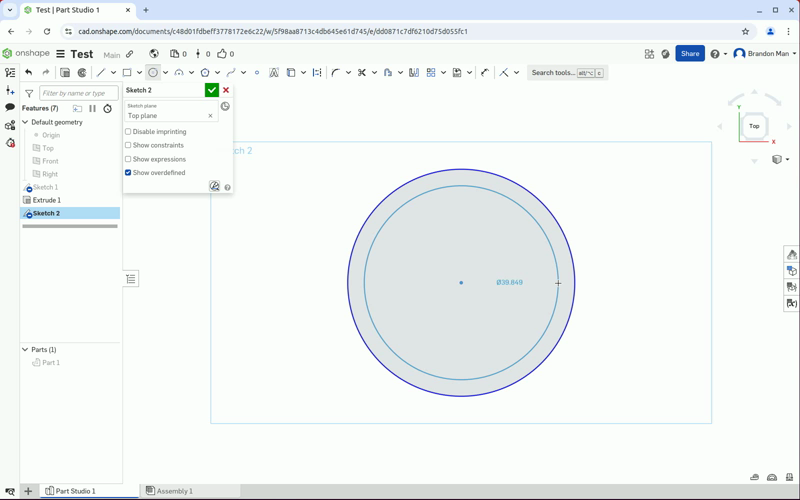
click(558, 282)
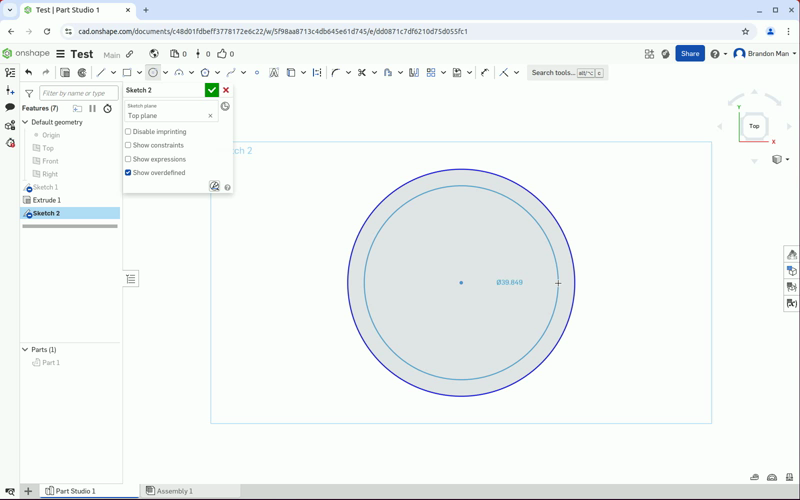
key(esc)
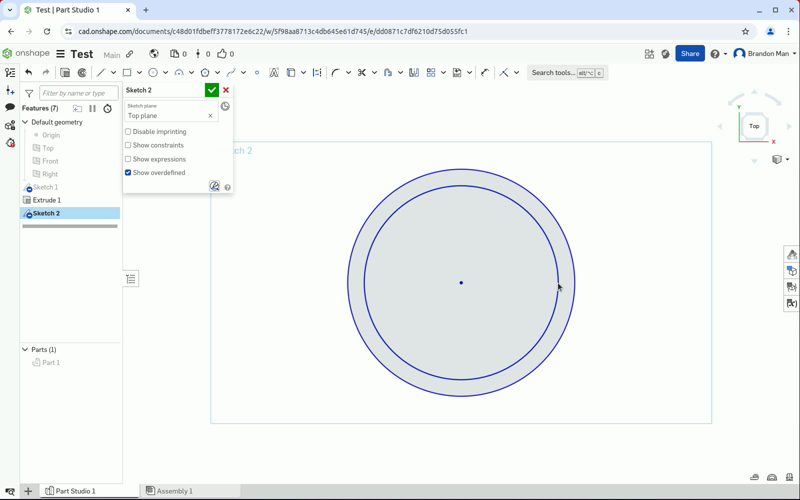
mouse_move(485, 181)
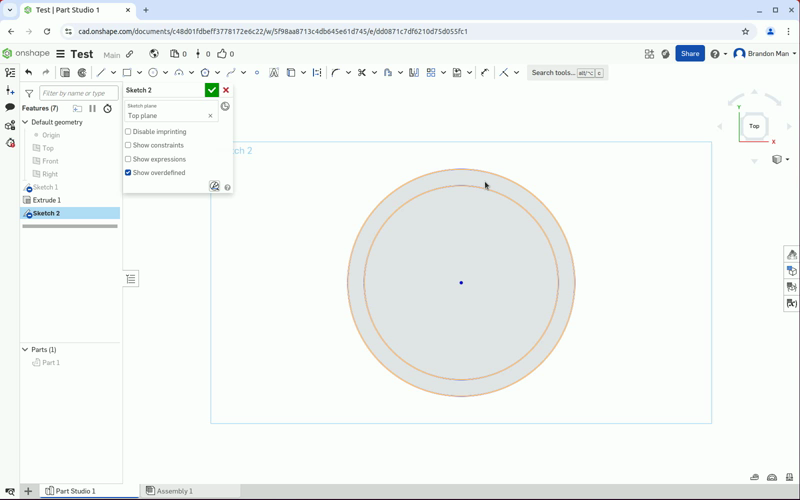
click(485, 181)
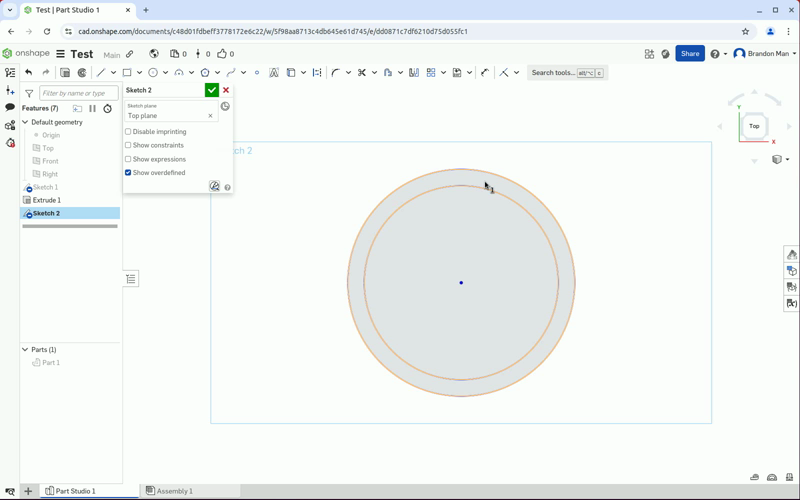
mouse_move(73, 352)
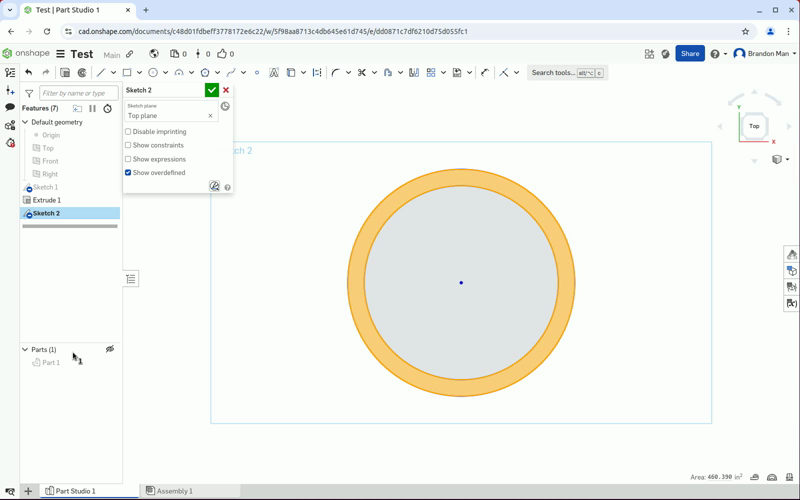
key(shift+y)
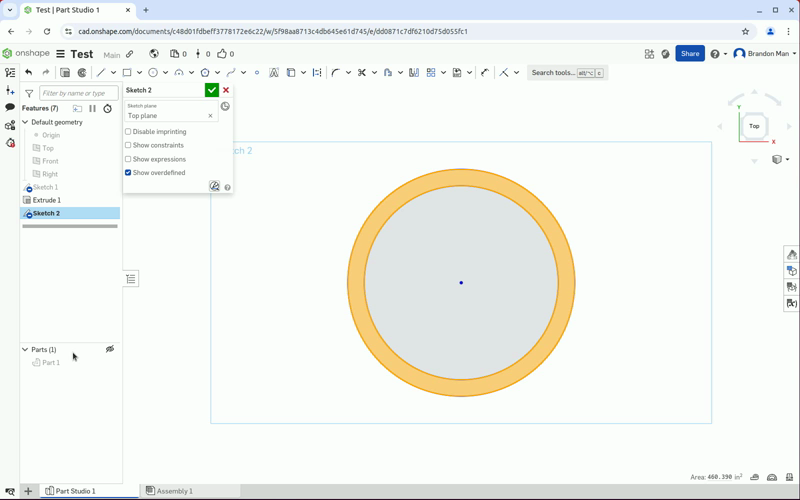
key(shift+e)
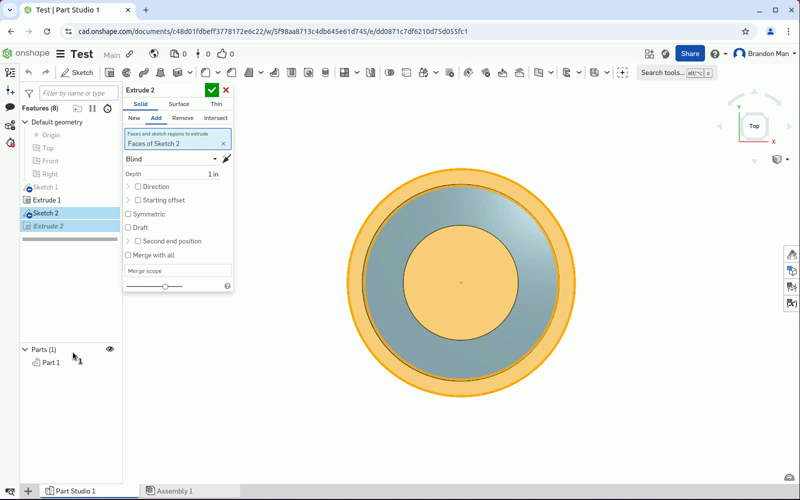
mouse_move(143, 106)
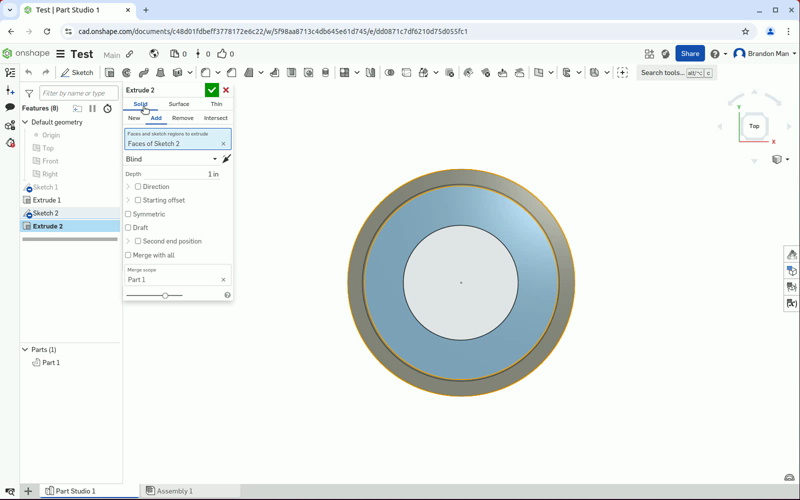
click(143, 106)
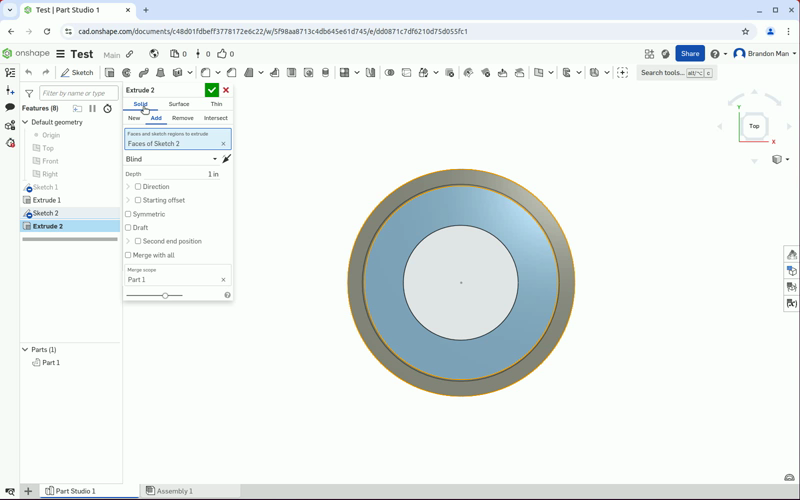
mouse_move(137, 120)
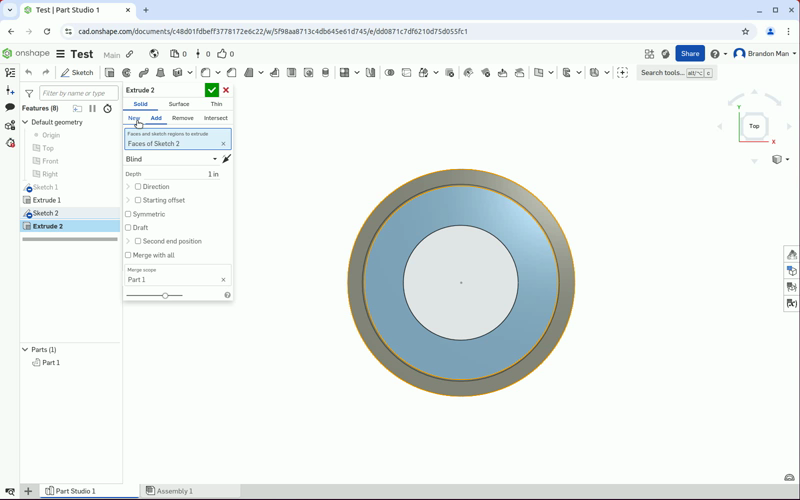
click(137, 120)
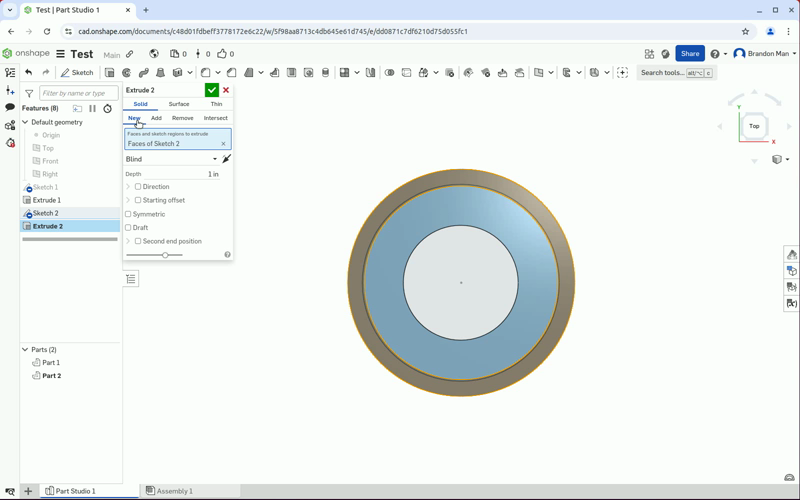
key(tab, 4)
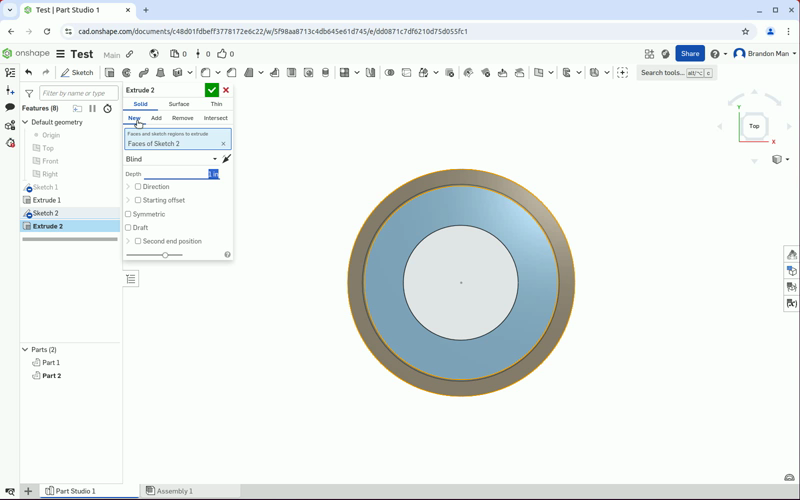
text(-2.407)
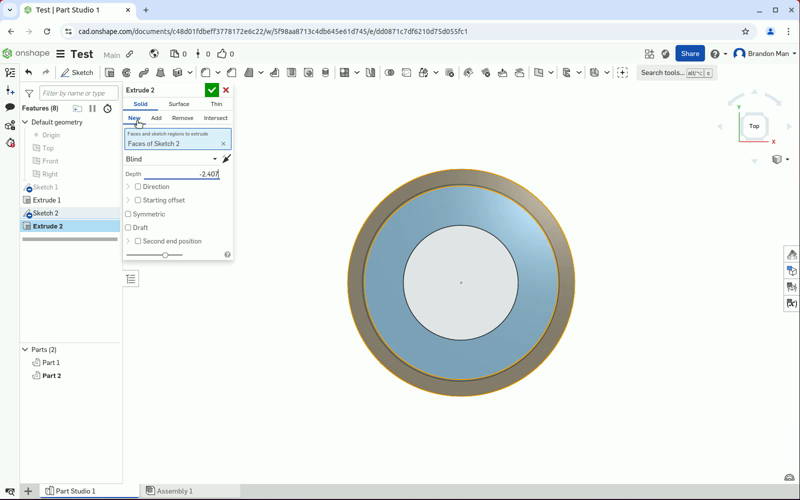
key(enter)
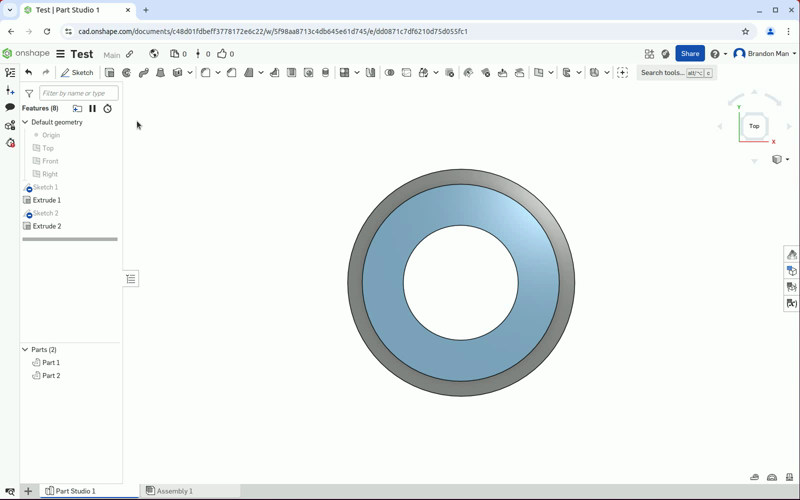
key(shift+h)
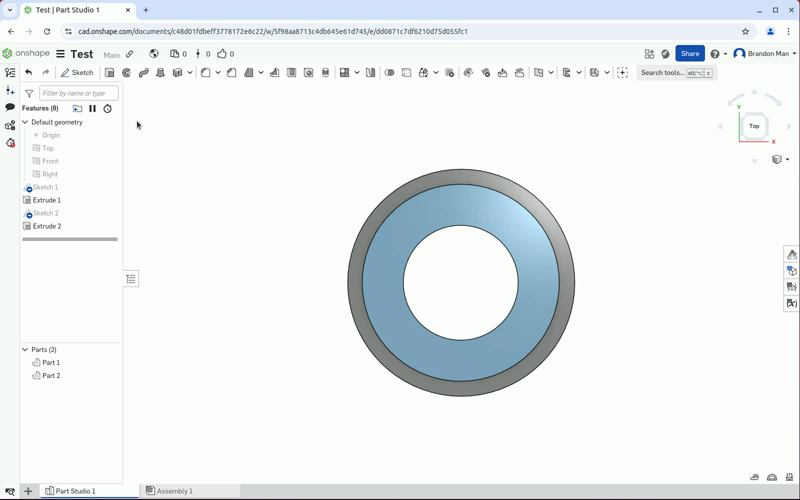
key(shift+h)
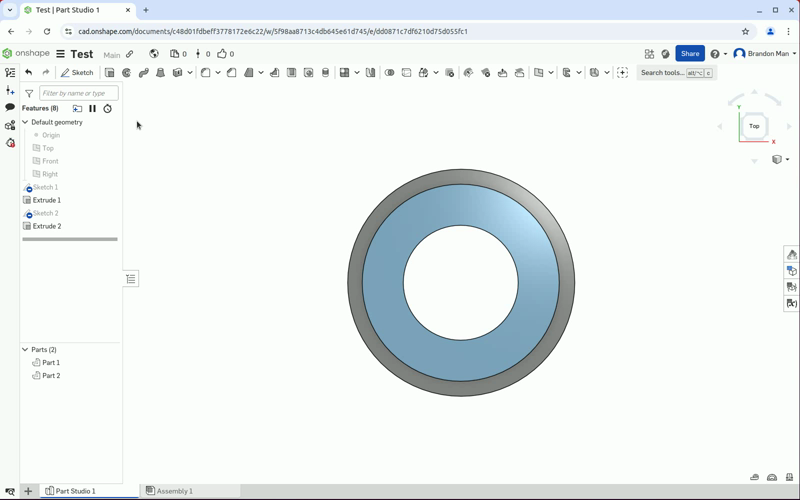
mouse_move(73, 189)
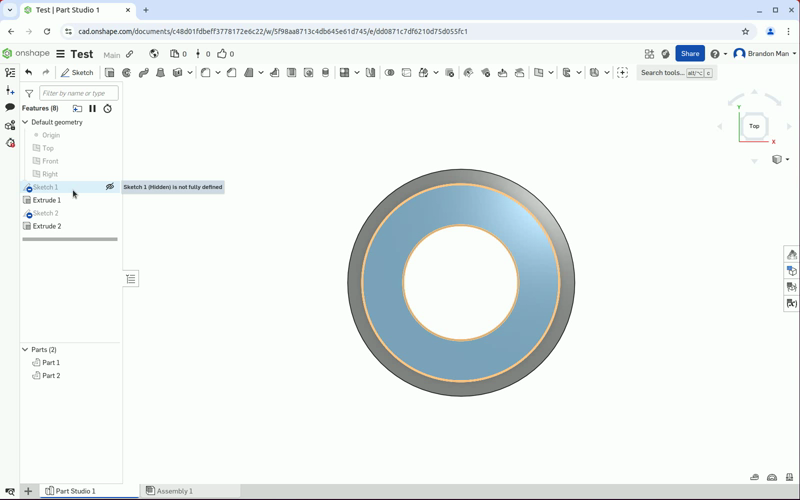
click(73, 189)
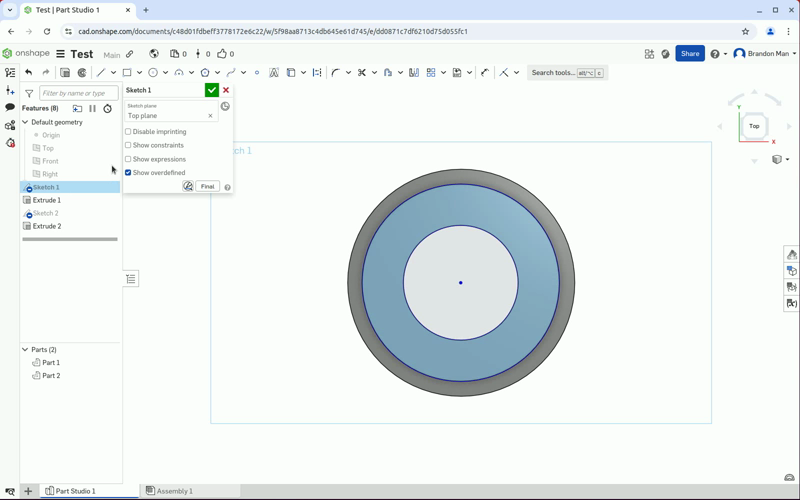
mouse_move(229, 92)
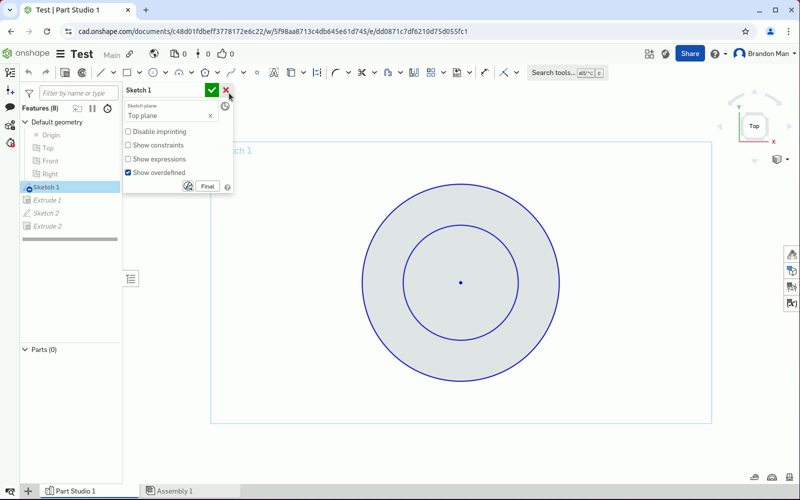
click(229, 92)
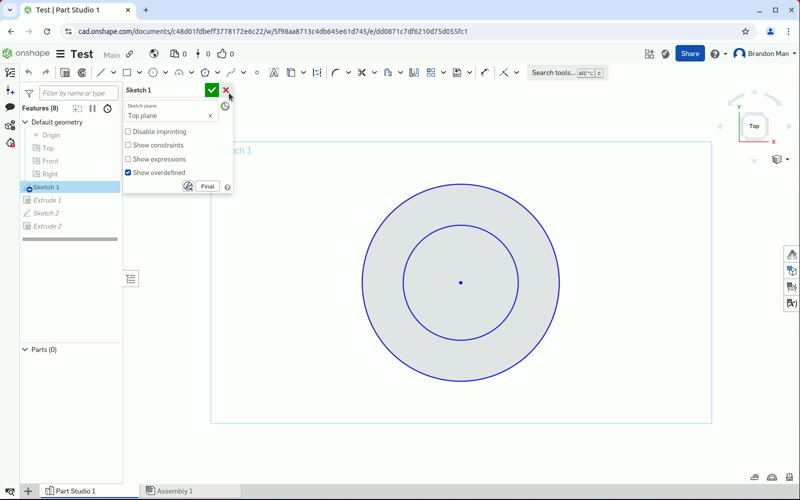
key(shift+s)
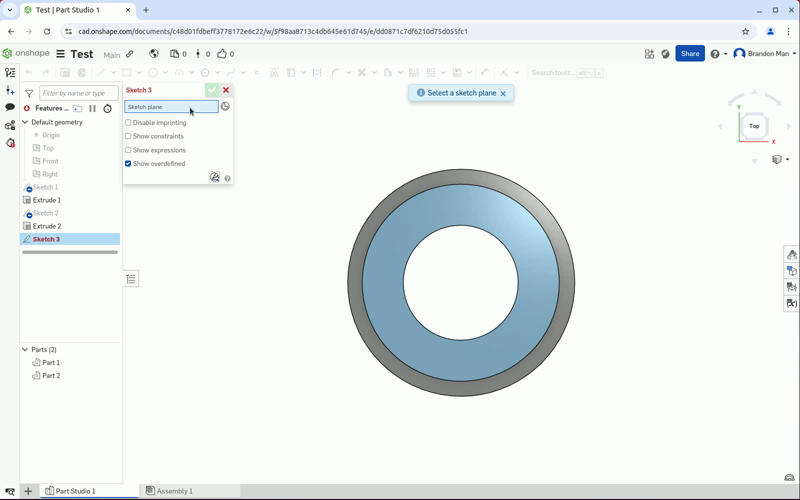
mouse_move(73, 150)
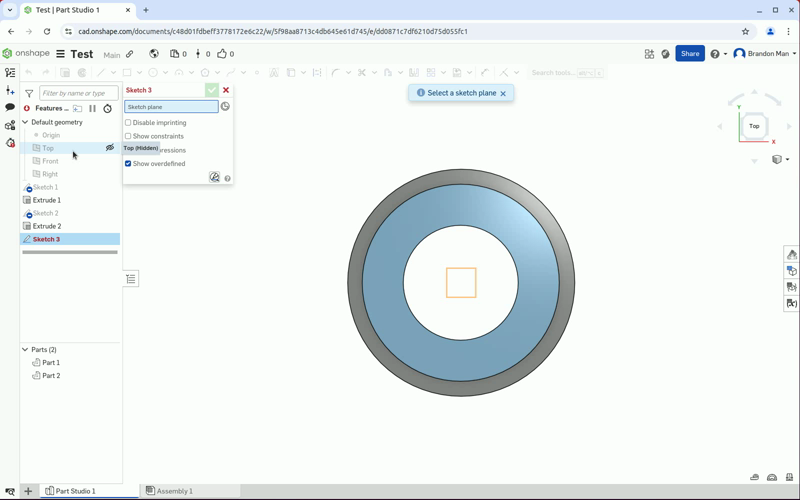
click(73, 150)
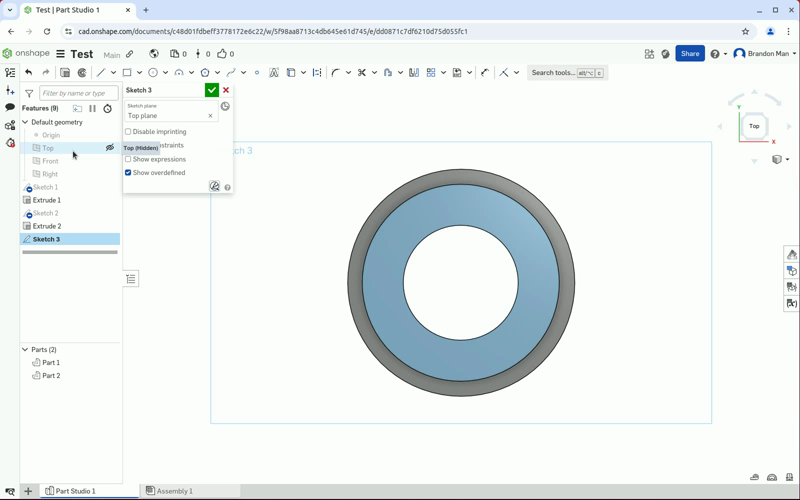
mouse_move(73, 352)
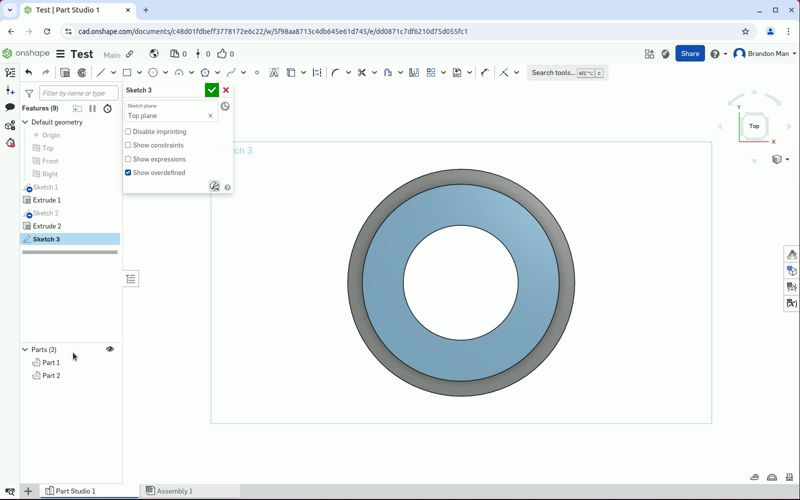
key(y)
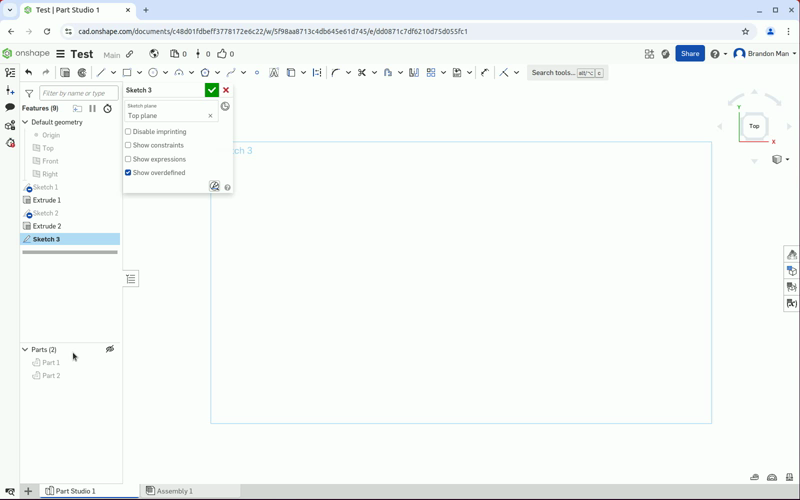
key(c)
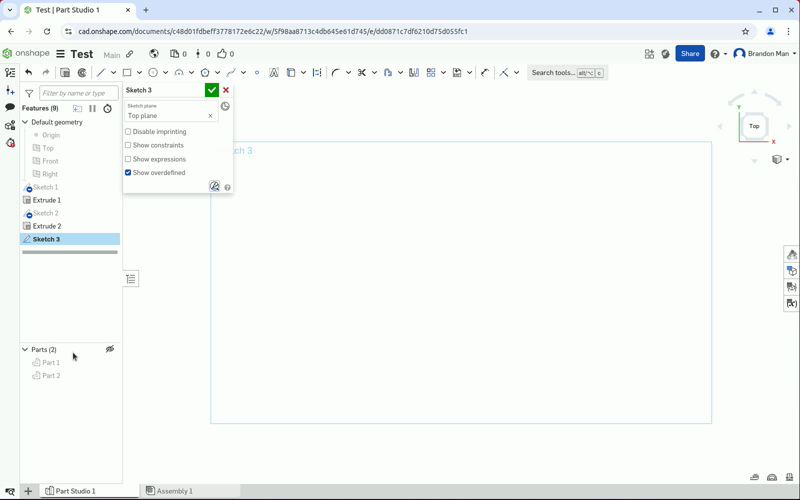
key_down(shift)
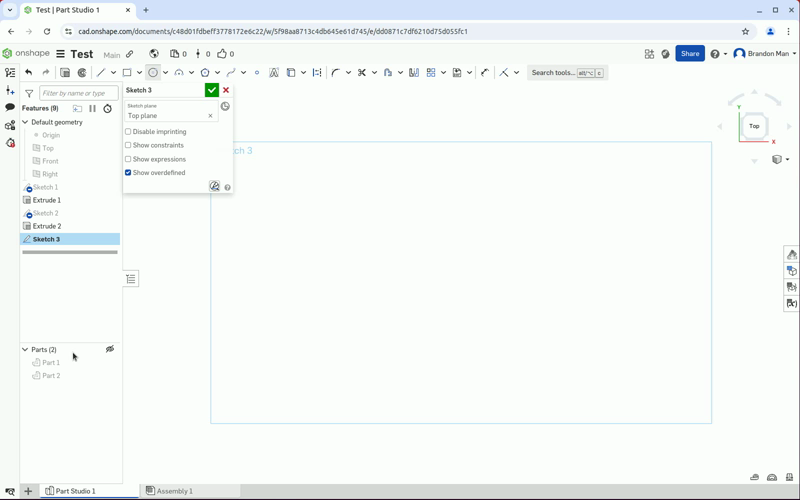
mouse_move(460, 282)
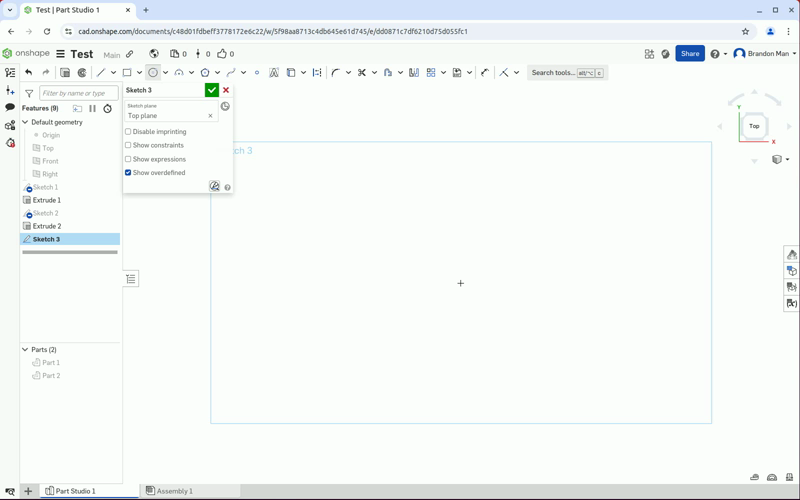
click(460, 282)
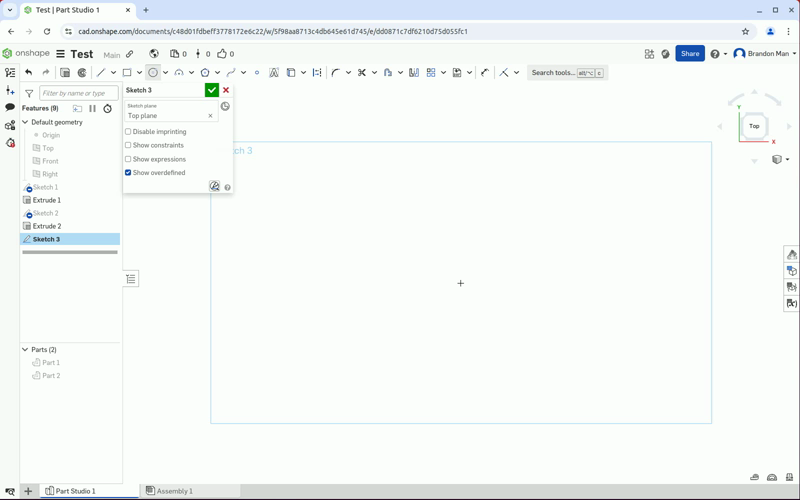
key_up(shift)
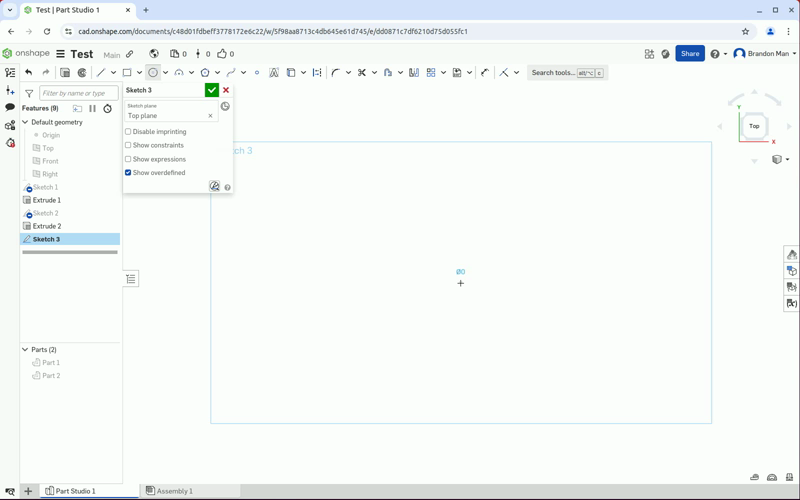
mouse_move(559, 282)
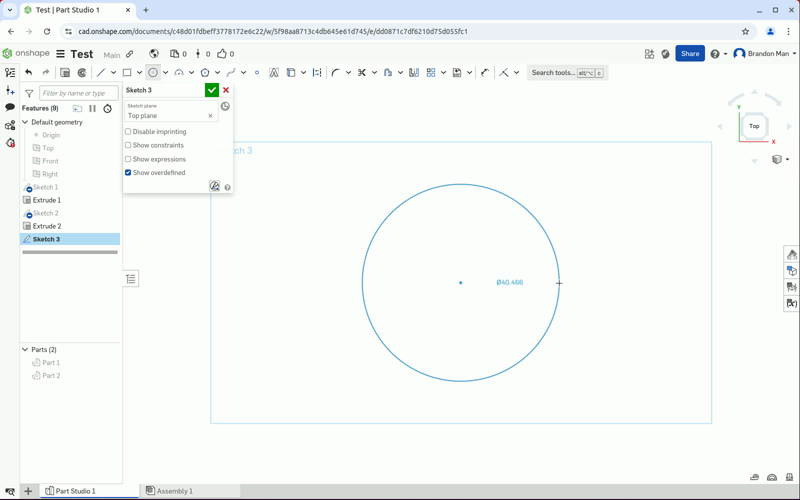
click(559, 282)
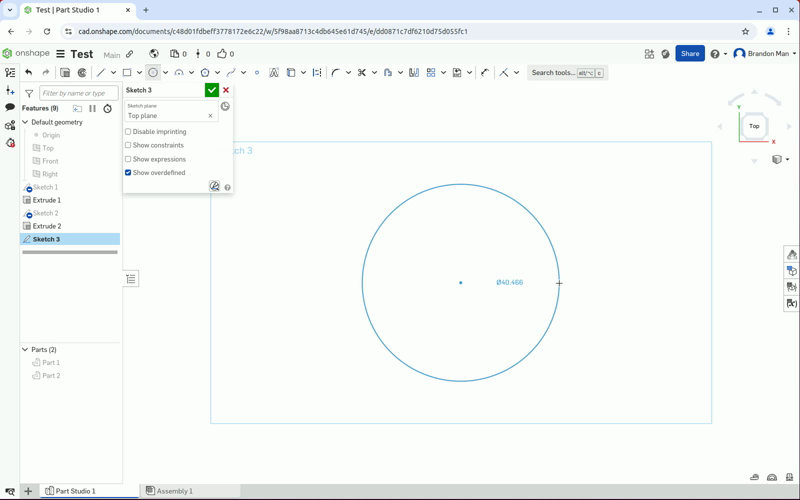
key(esc)
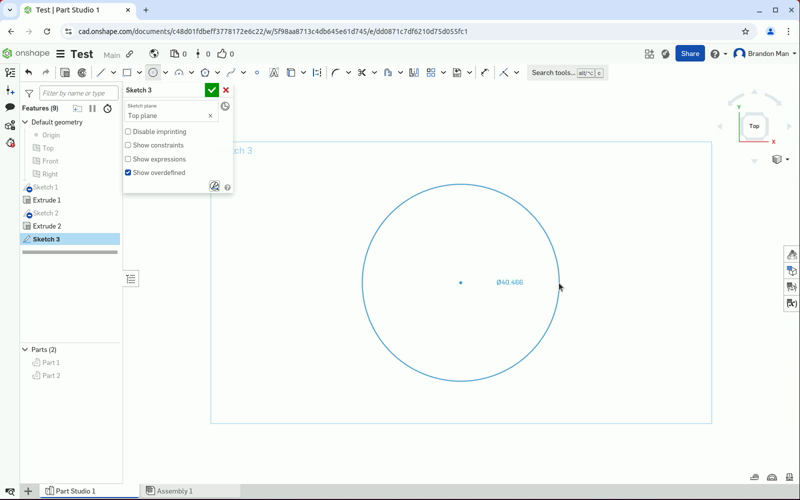
key(c)
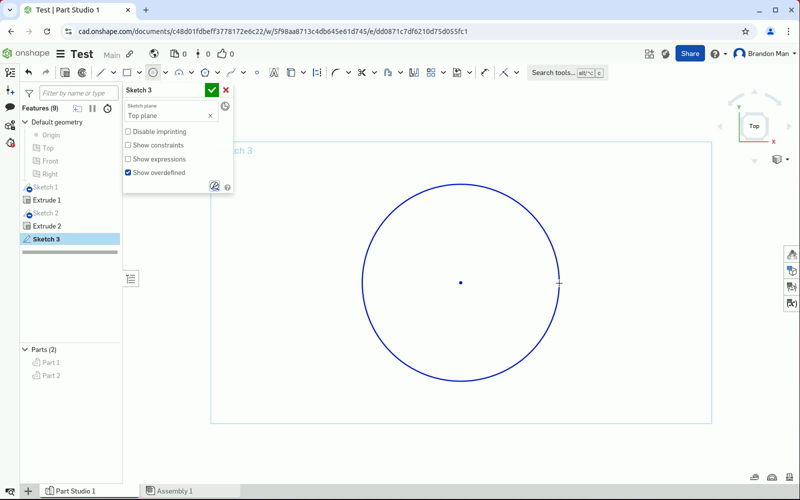
key_down(shift)
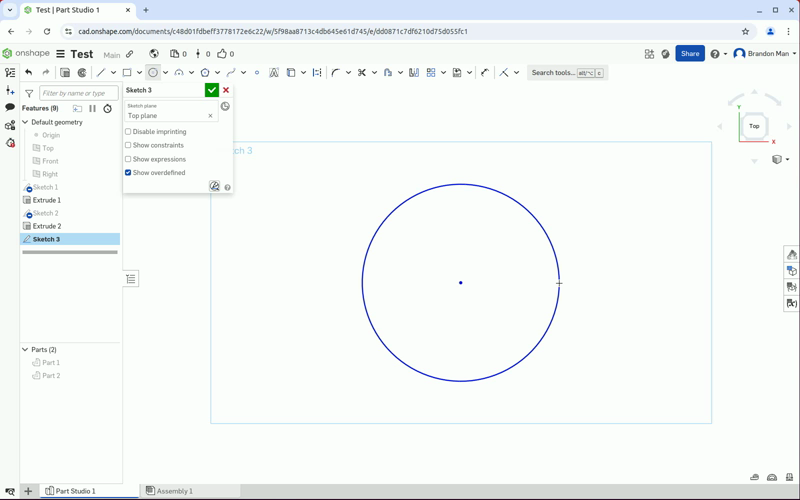
mouse_move(460, 282)
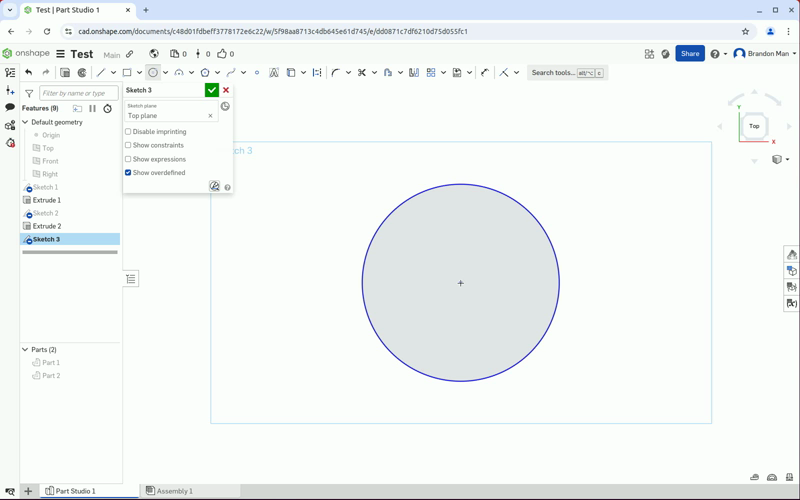
click(460, 282)
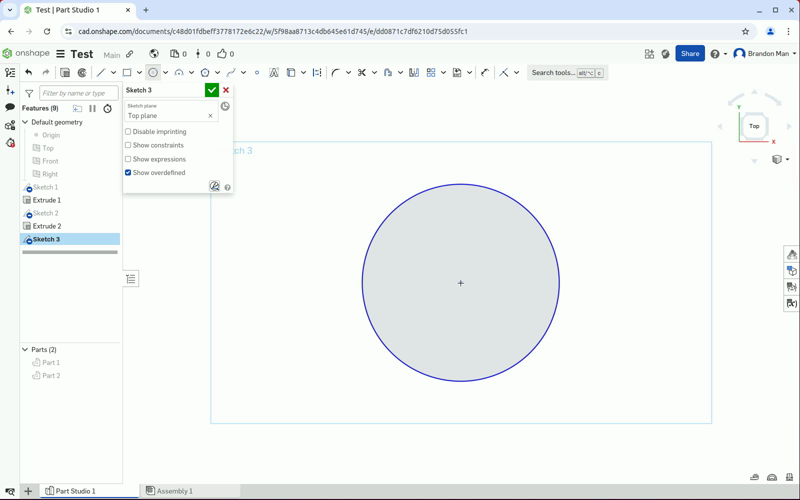
key_up(shift)
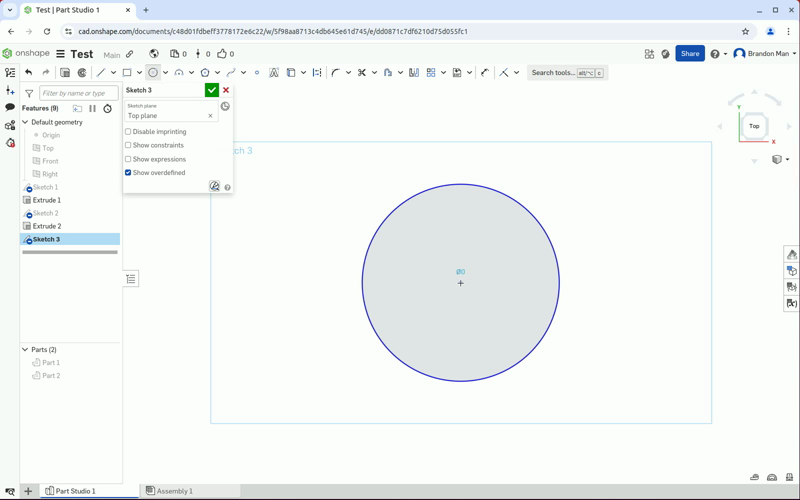
mouse_move(518, 282)
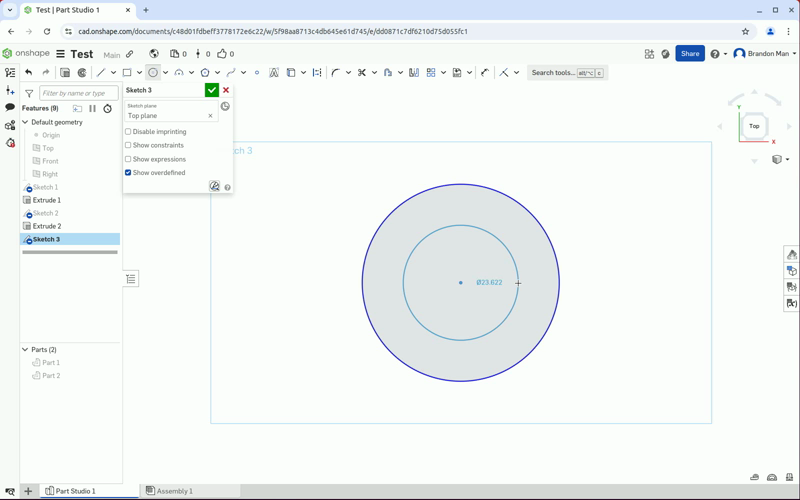
click(518, 282)
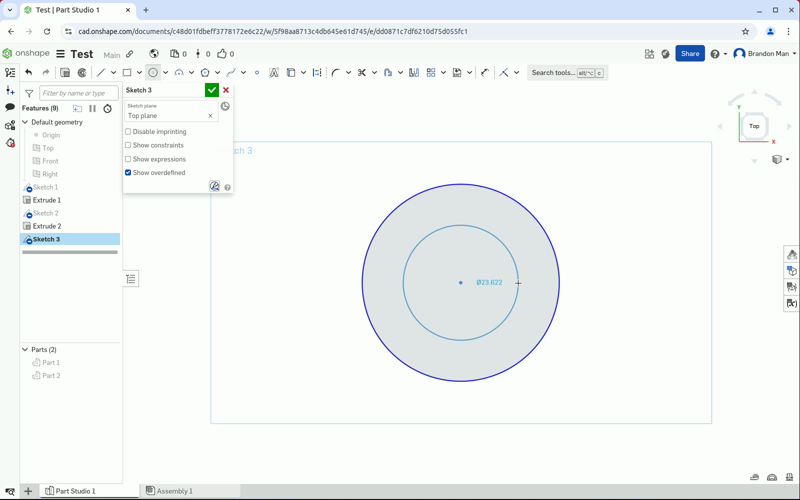
key(esc)
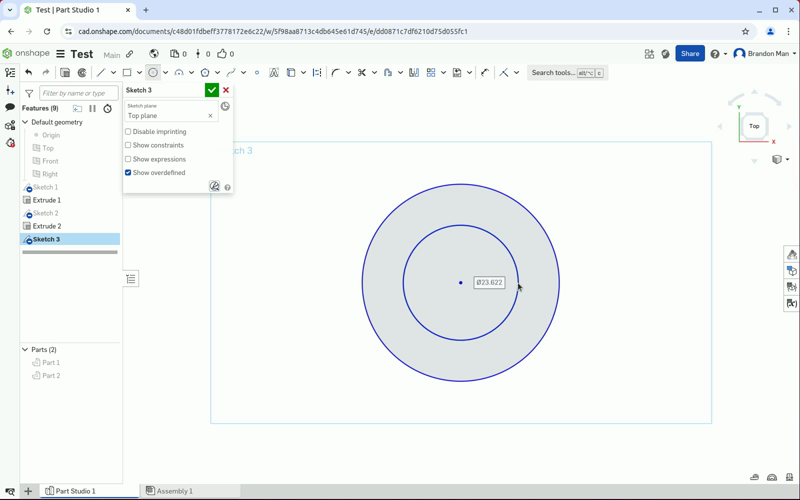
mouse_move(523, 317)
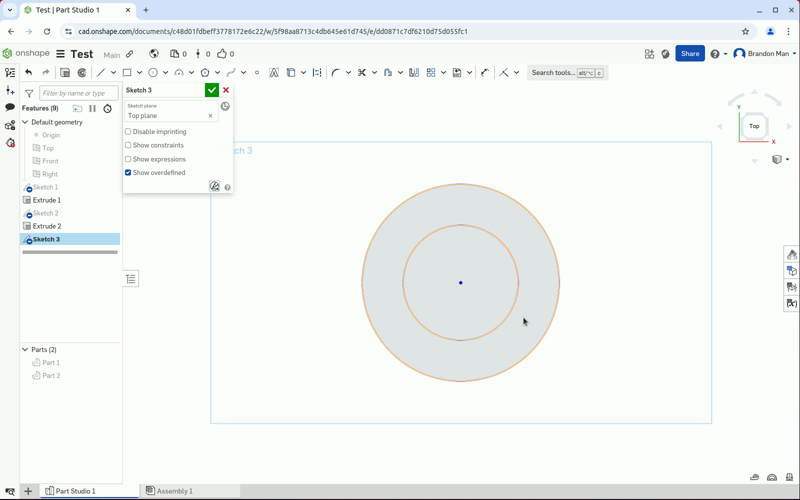
click(523, 317)
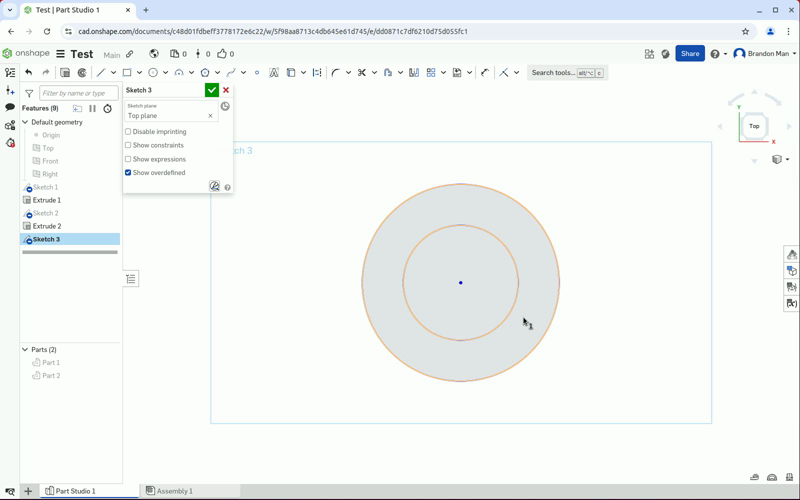
mouse_move(73, 352)
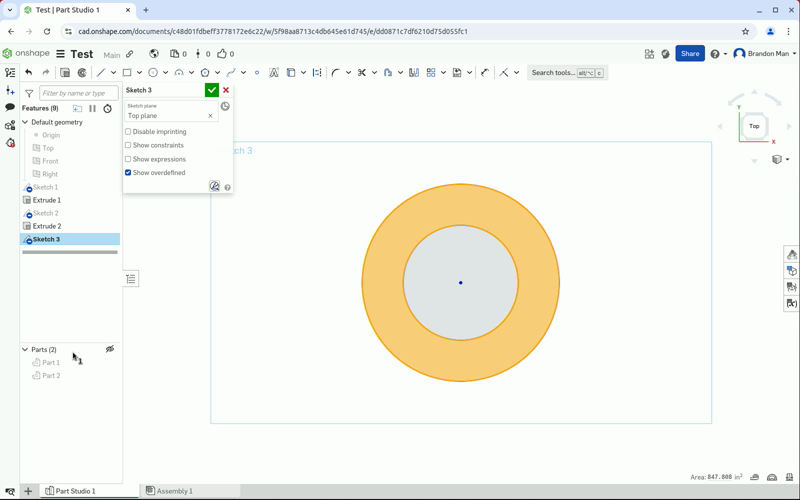
key(shift+y)
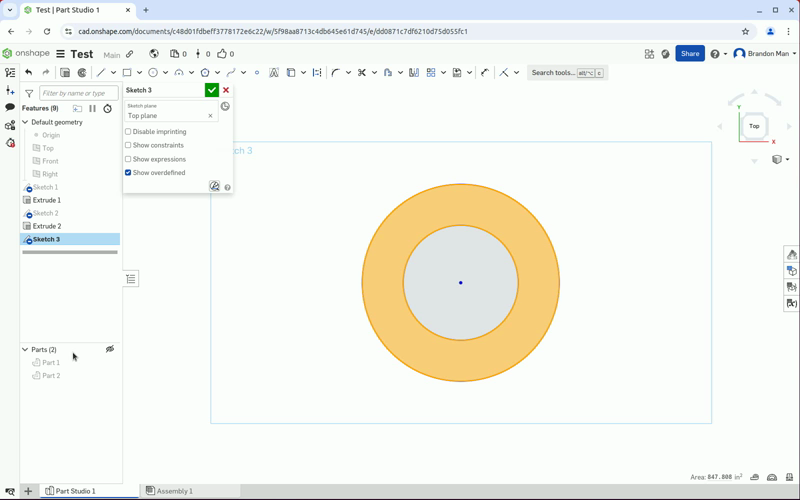
key(shift+e)
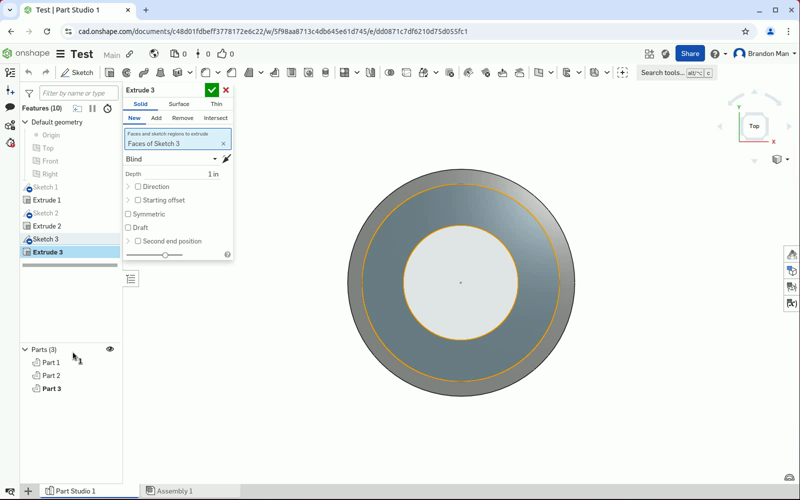
mouse_move(143, 106)
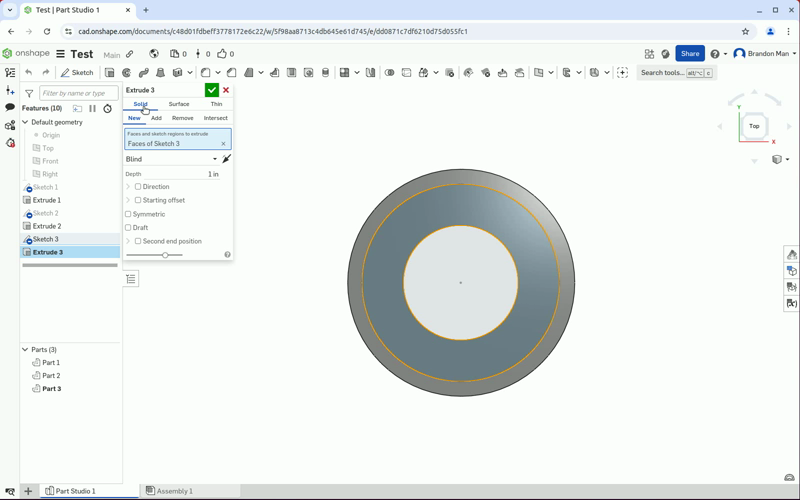
click(143, 106)
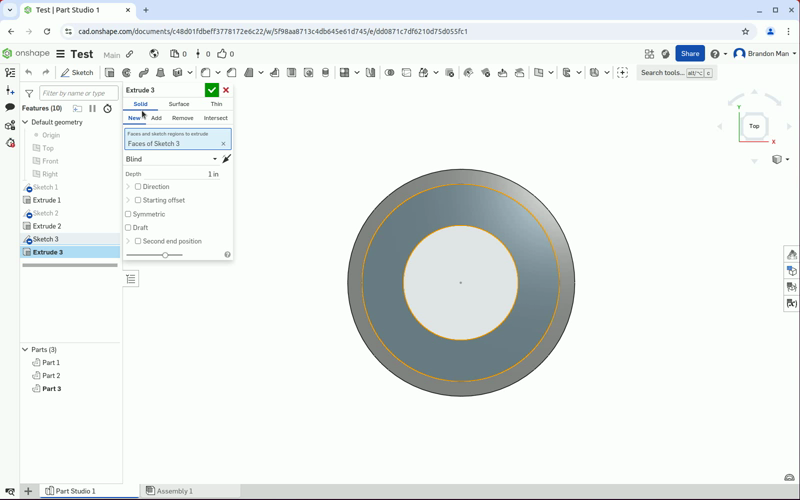
mouse_move(137, 120)
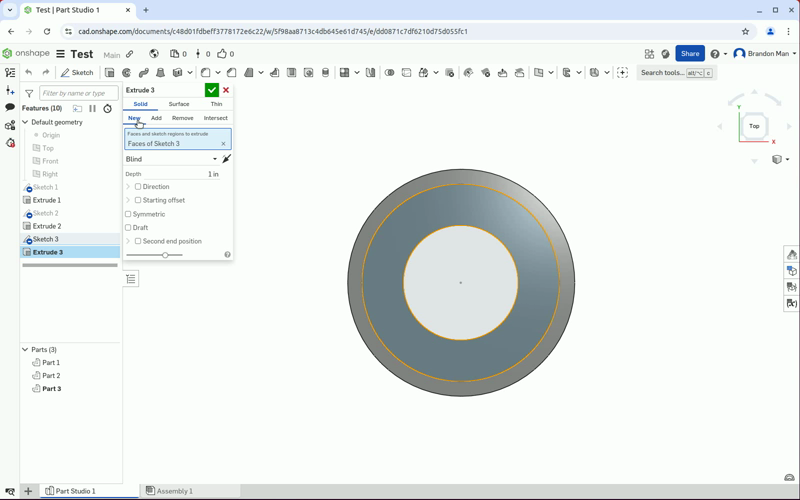
click(137, 120)
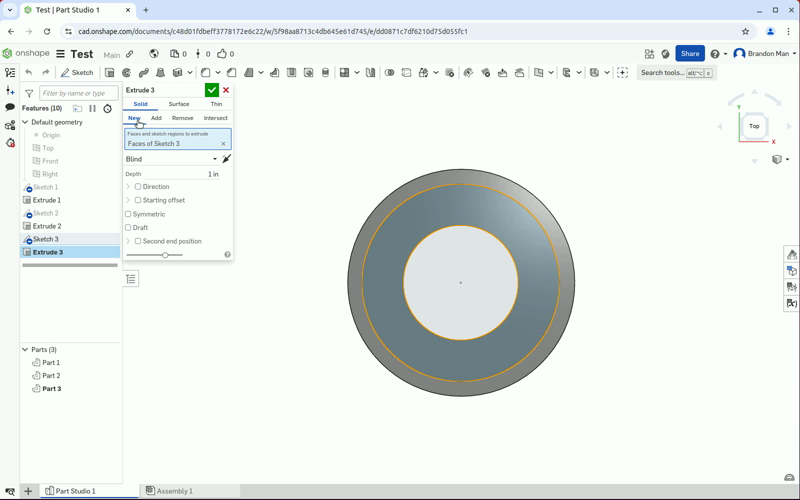
key(tab, 4)
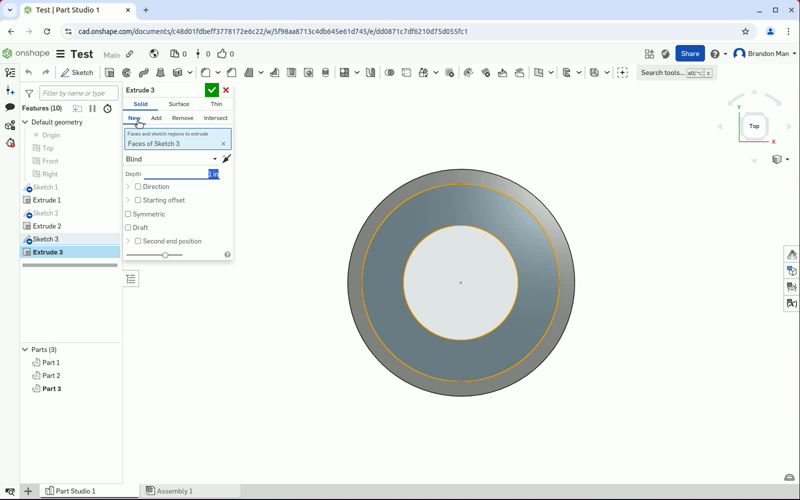
text(-2.407)
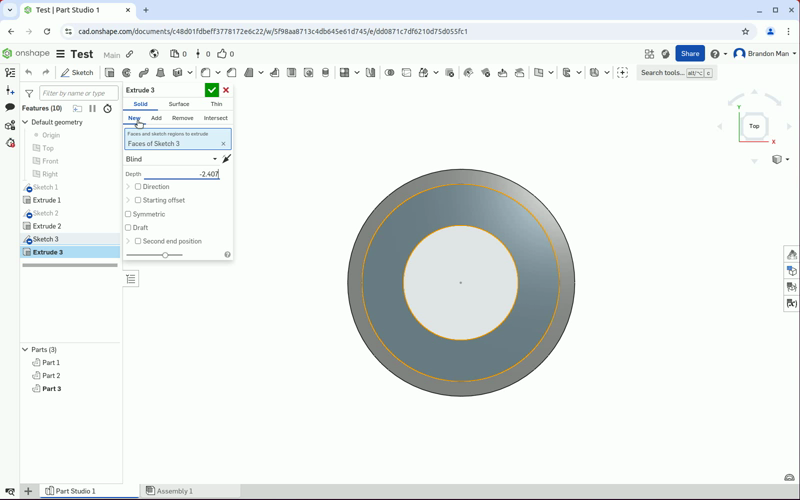
key(enter)
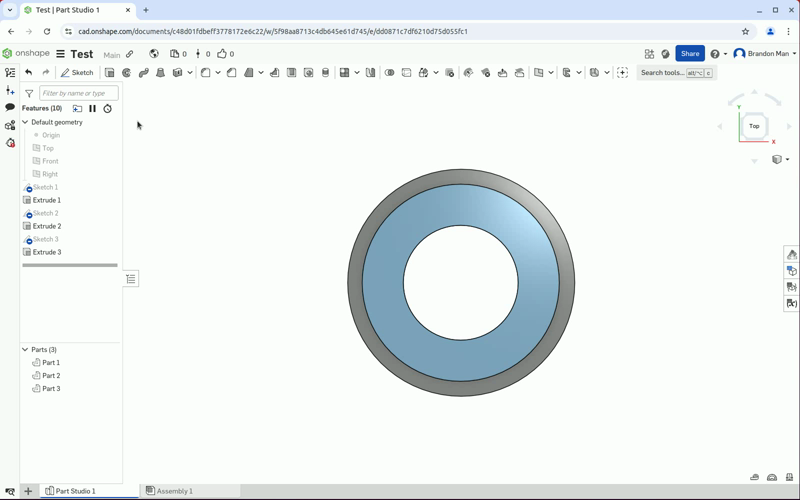
key(shift+h)
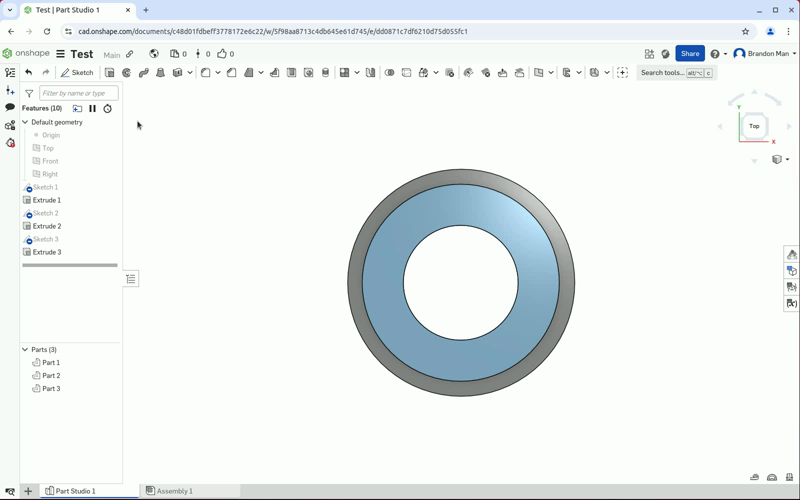
key(shift+h)
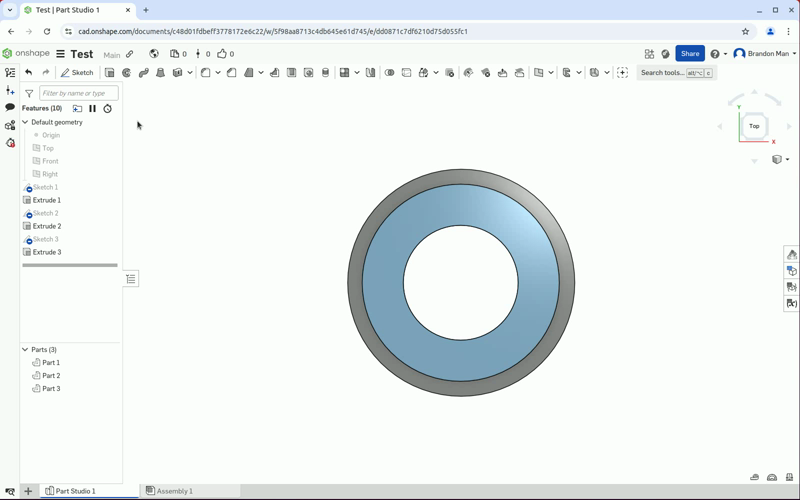
key(shift+7)
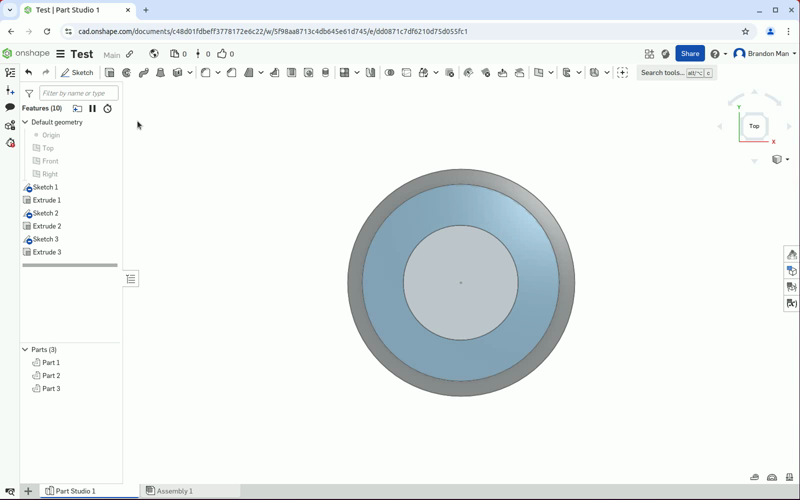
key(up, 3)
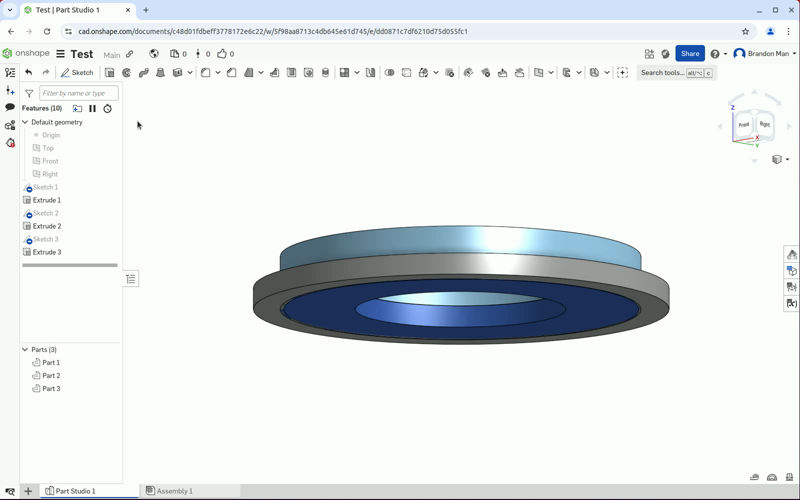
key(left, 3)
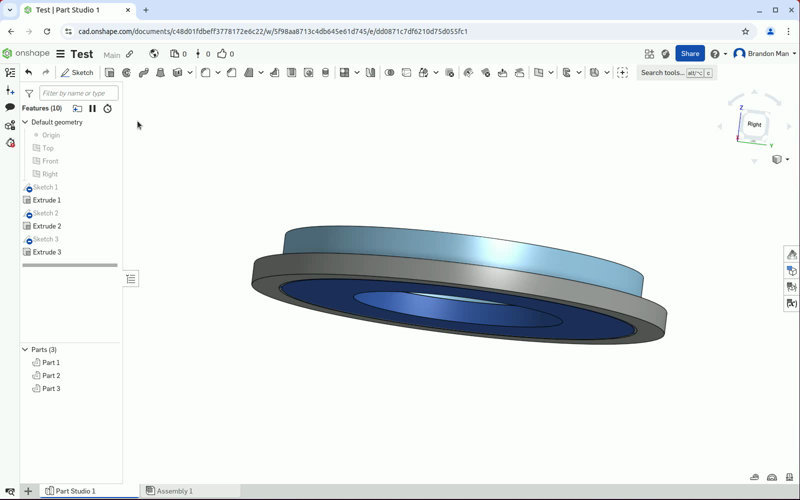
key(right, 3)
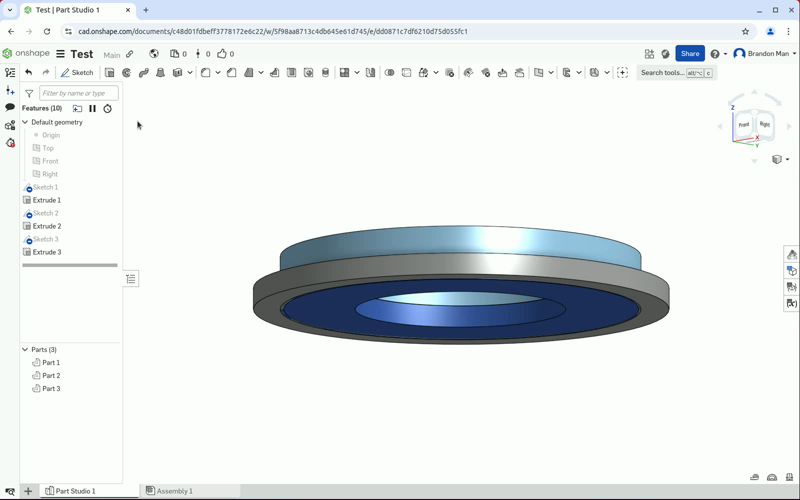
key(down, 3)
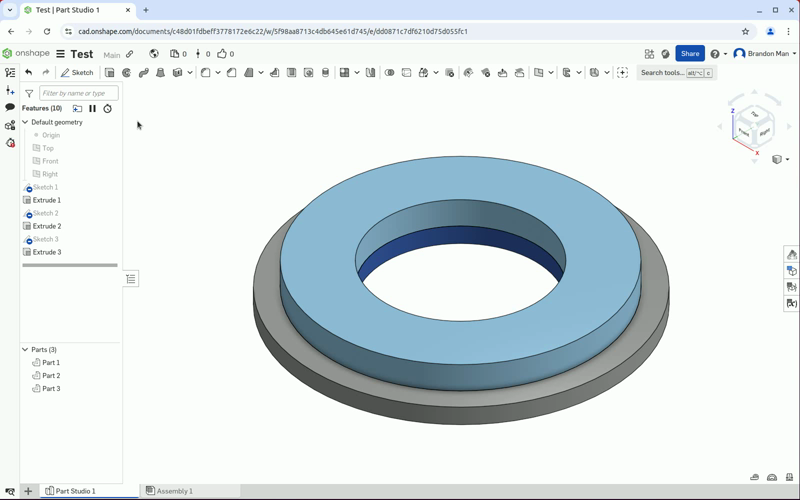
mouse_move(73, 189)
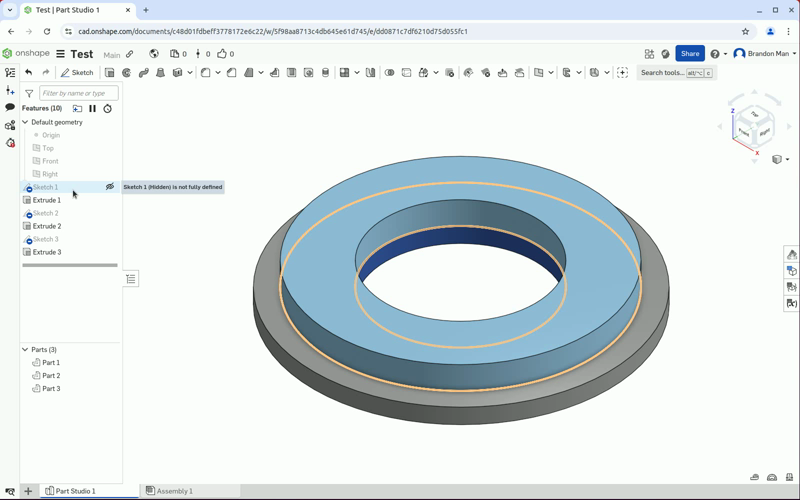
click(73, 189)